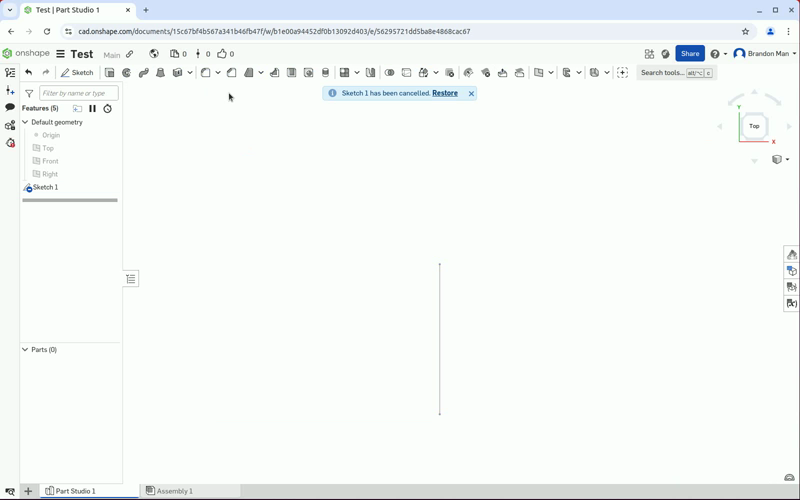
key(shift+h)
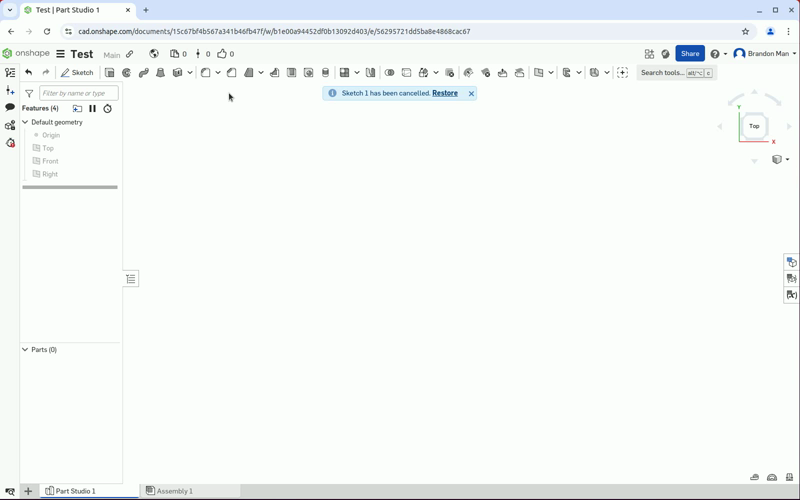
mouse_move(73, 352)
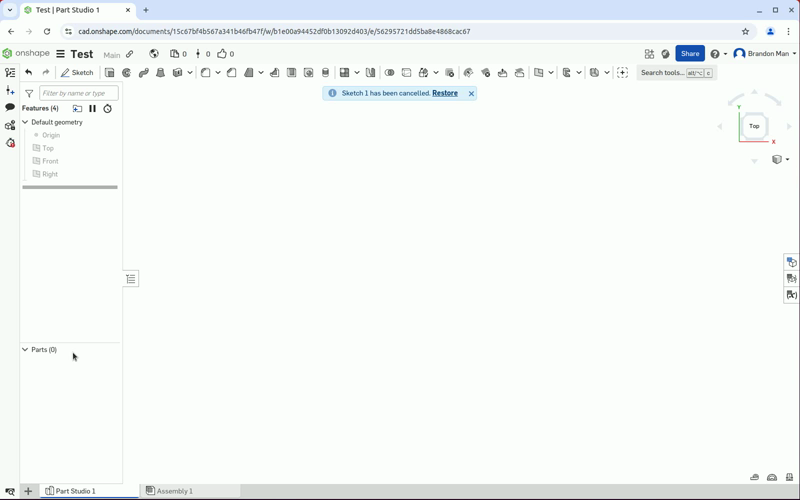
key(y)
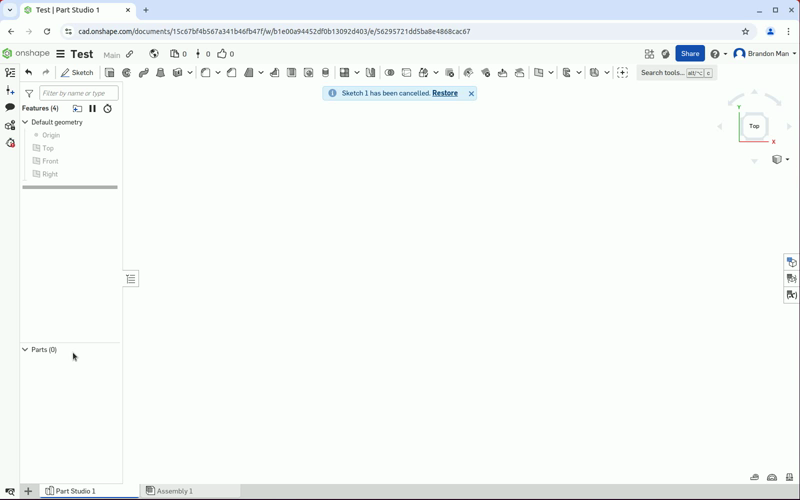
key(shift+p)
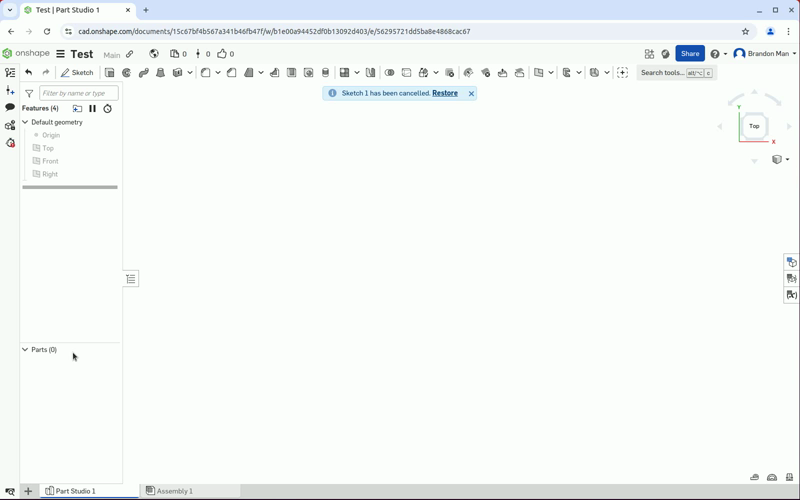
key(space)
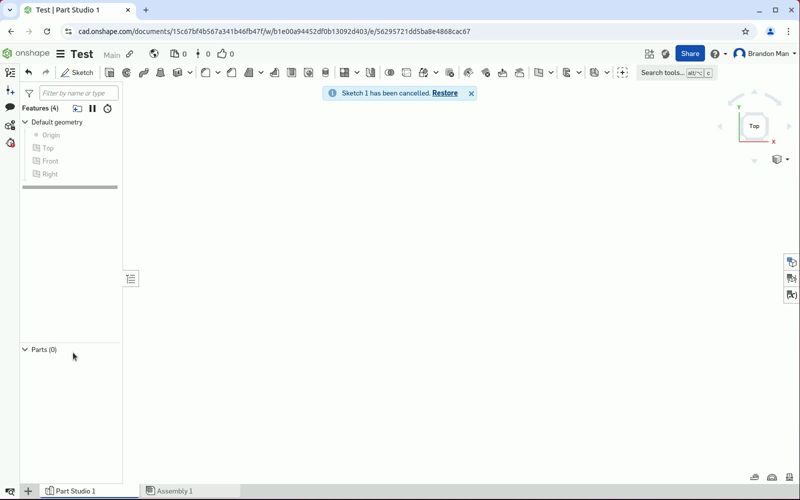
key_down(shift)
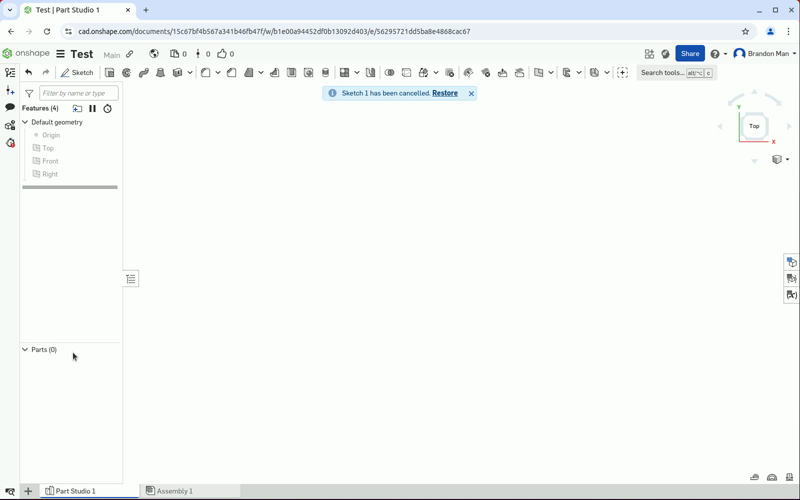
key(up)
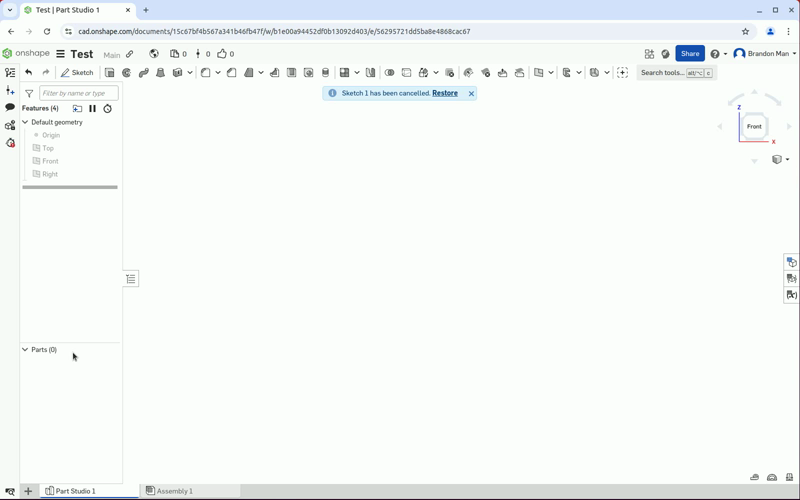
key_up(shift)
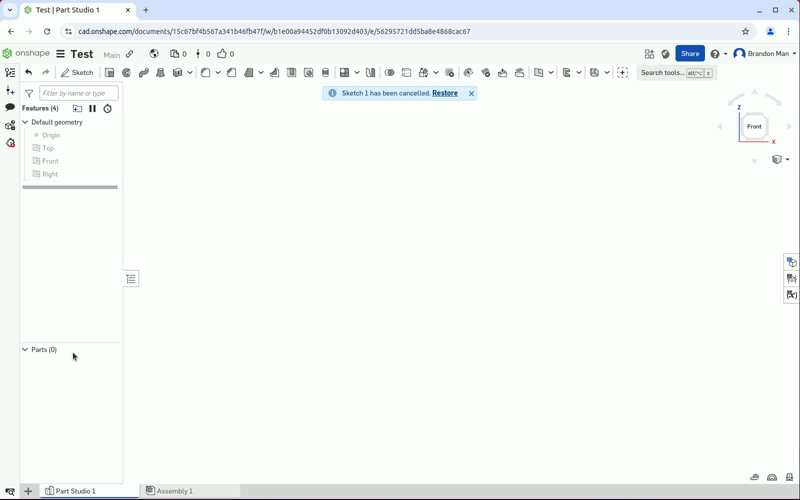
mouse_move(73, 352)
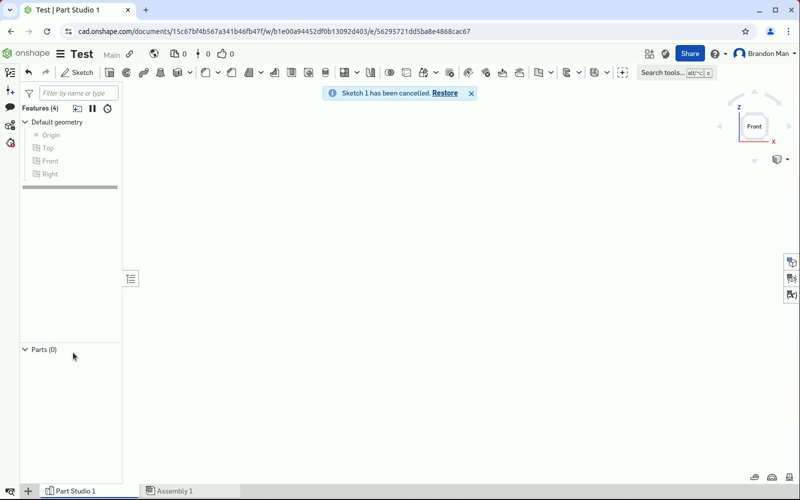
key(shift+y)
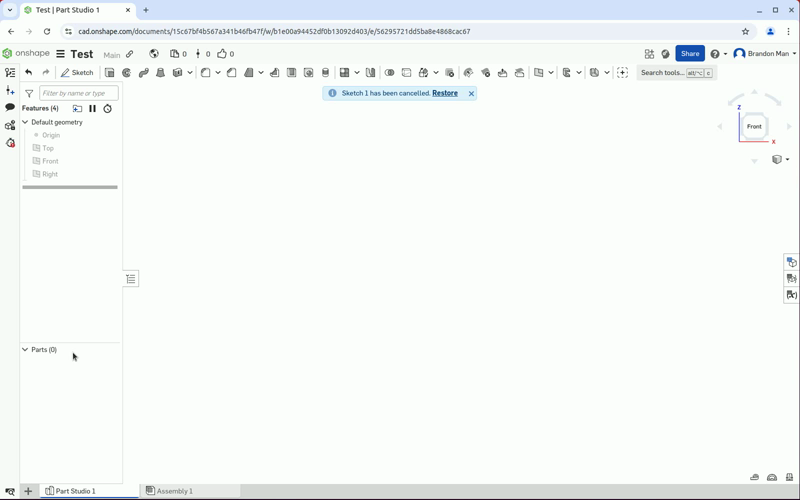
key(shift+s)
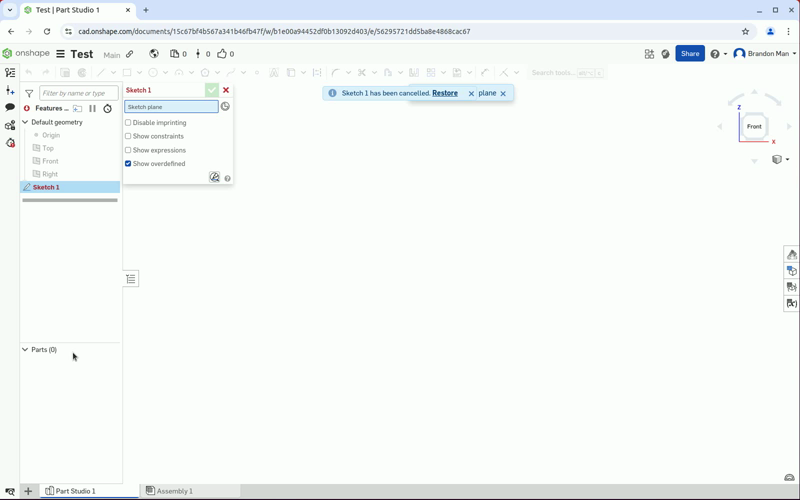
mouse_move(73, 163)
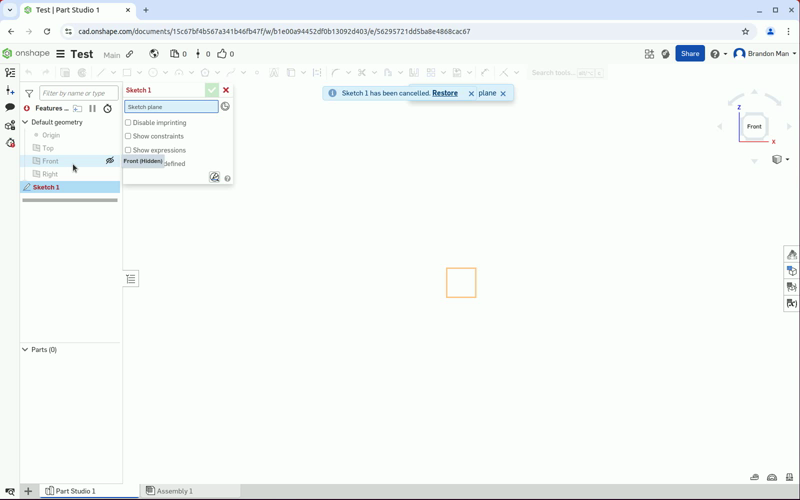
click(73, 163)
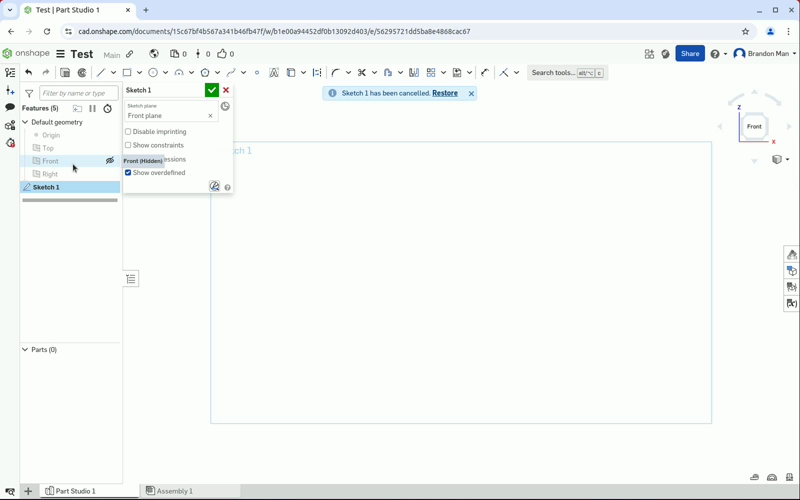
mouse_move(73, 352)
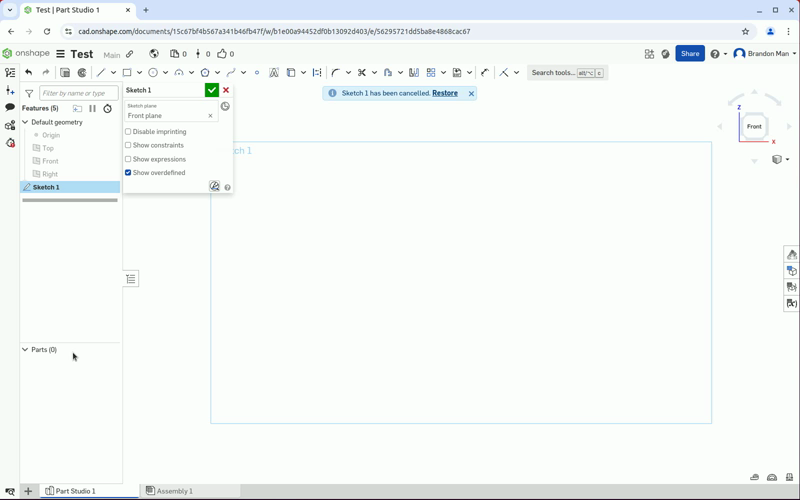
key(y)
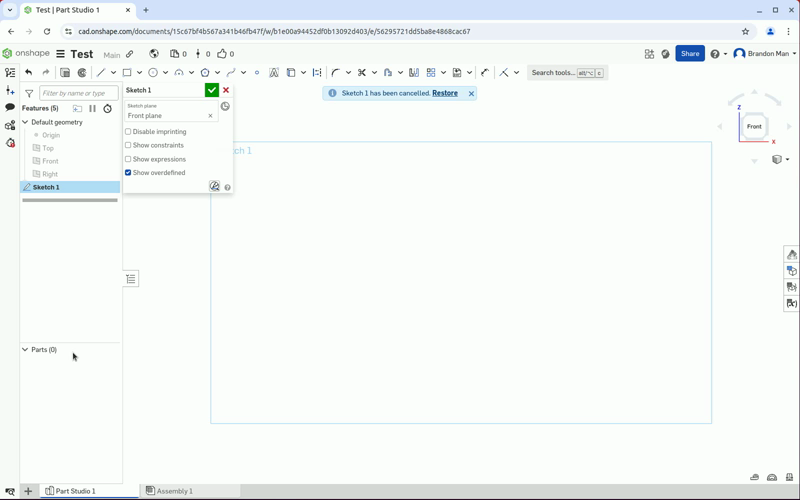
key(l)
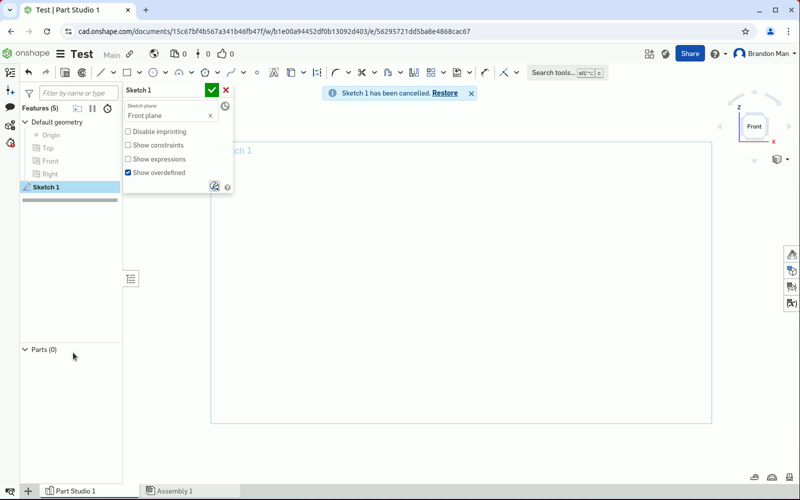
key_down(shift)
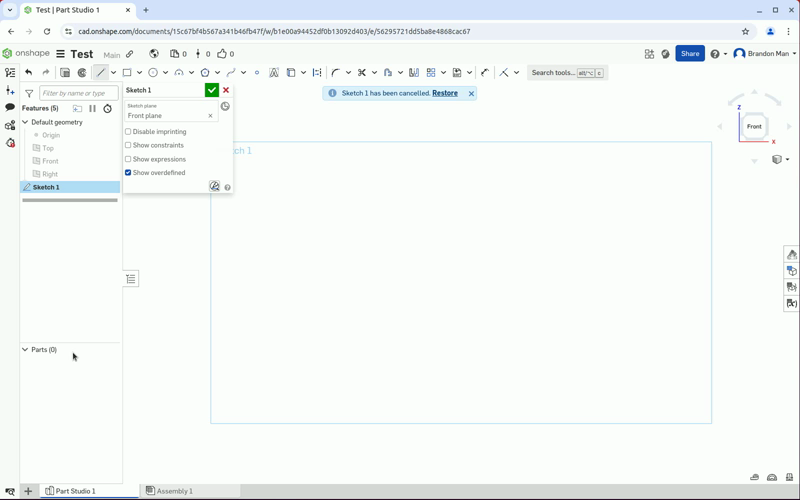
mouse_move(460, 282)
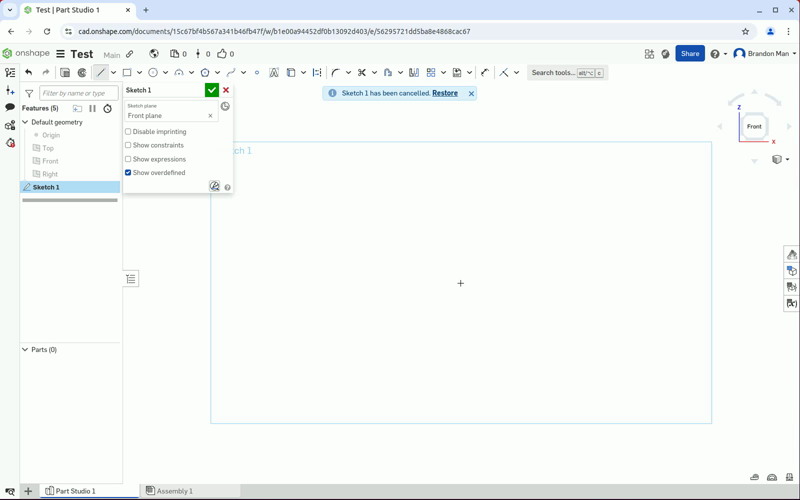
click(460, 282)
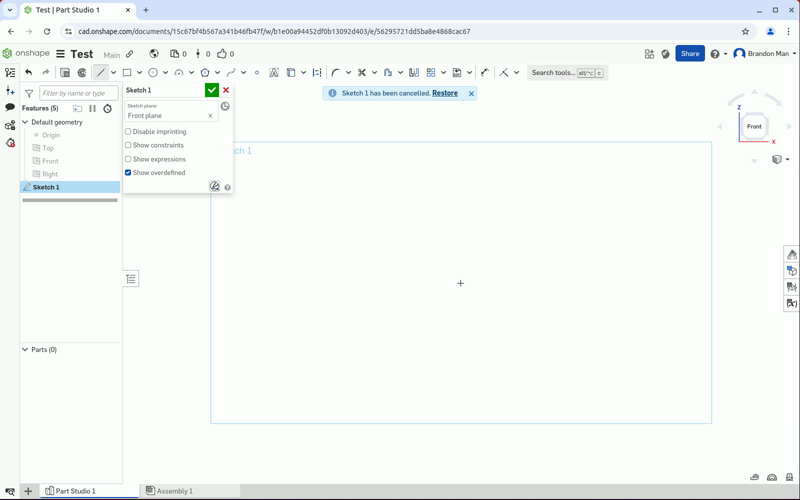
key_up(shift)
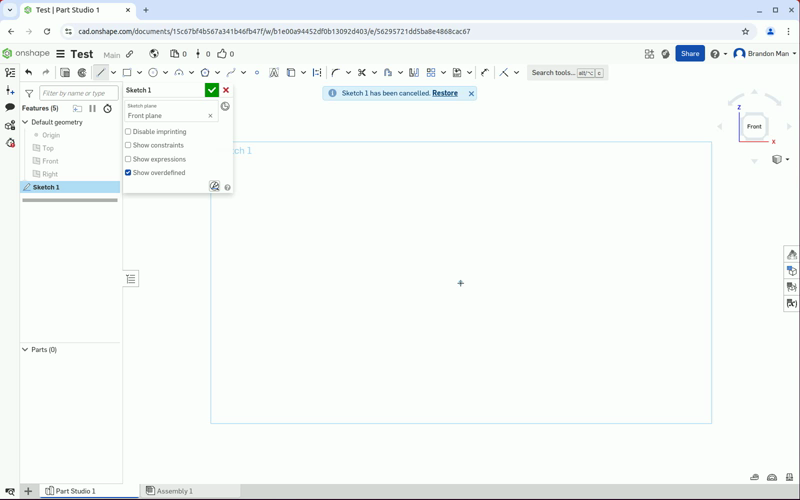
key_down(shift)
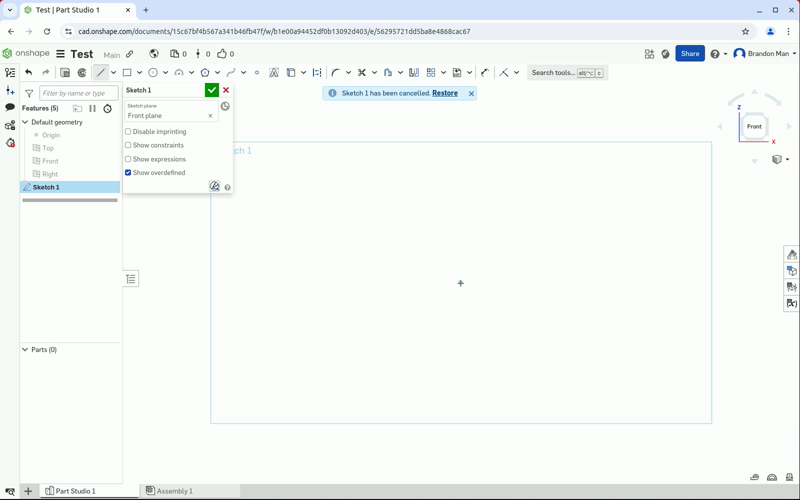
mouse_move(573, 282)
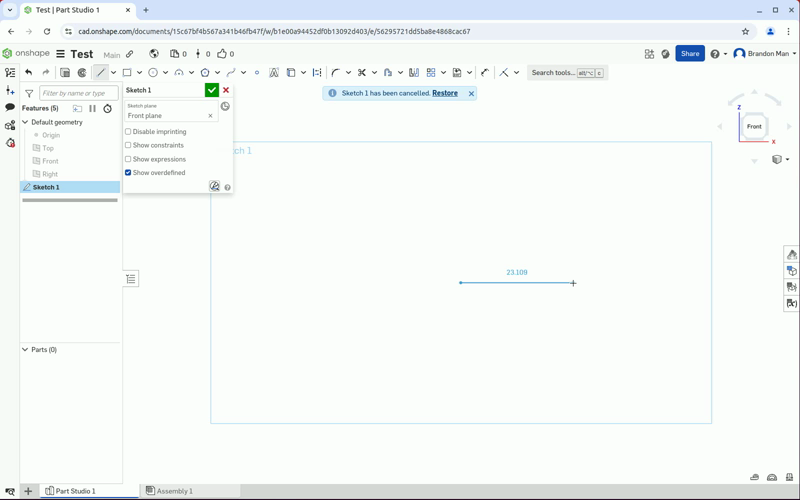
click(573, 282)
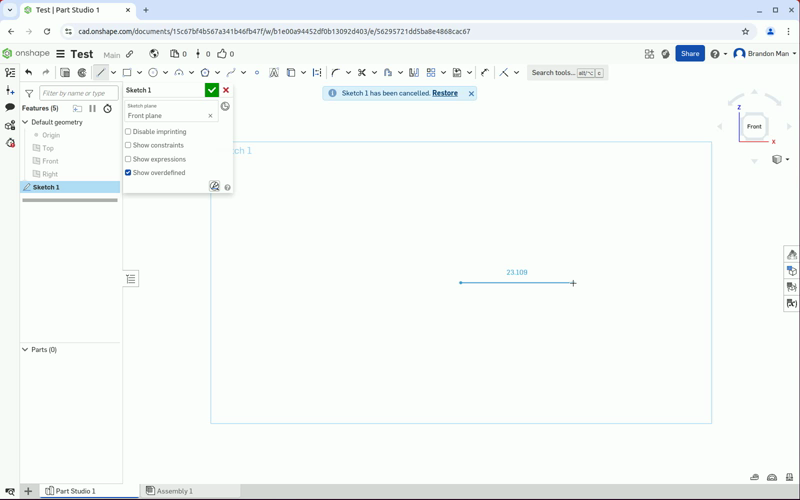
key_up(shift)
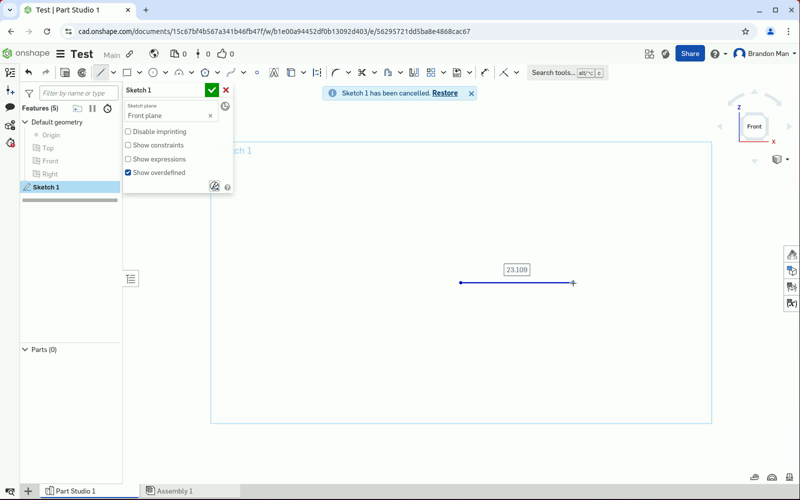
key_down(shift)
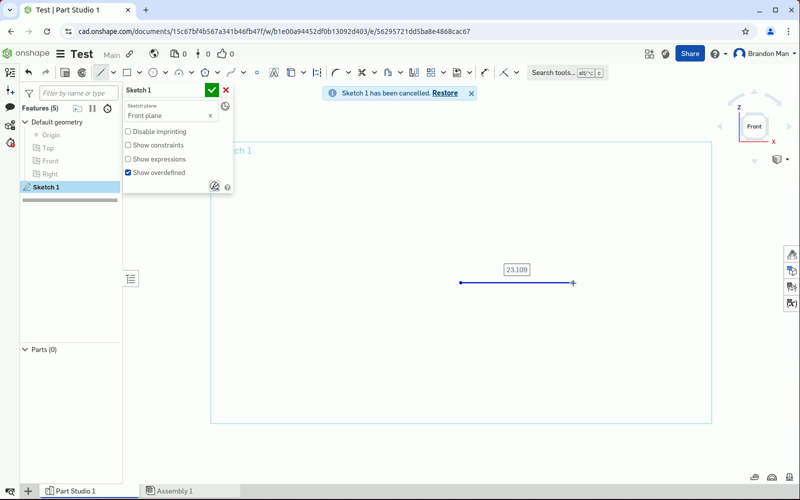
mouse_move(589, 282)
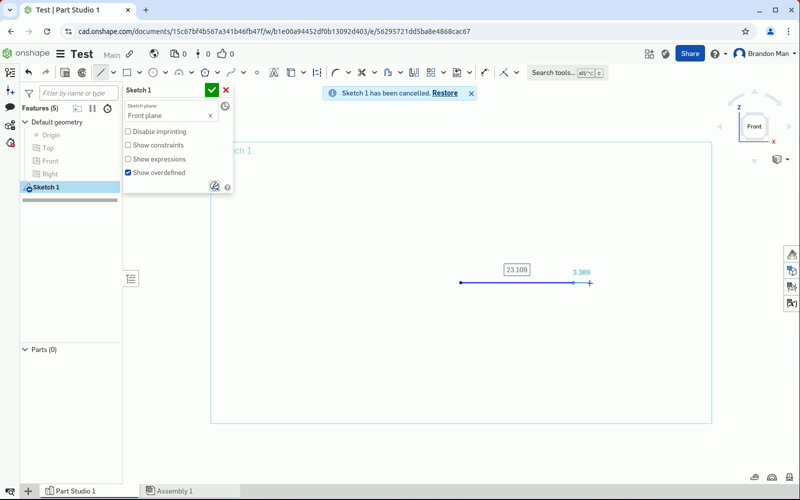
mouse_move(573, 260)
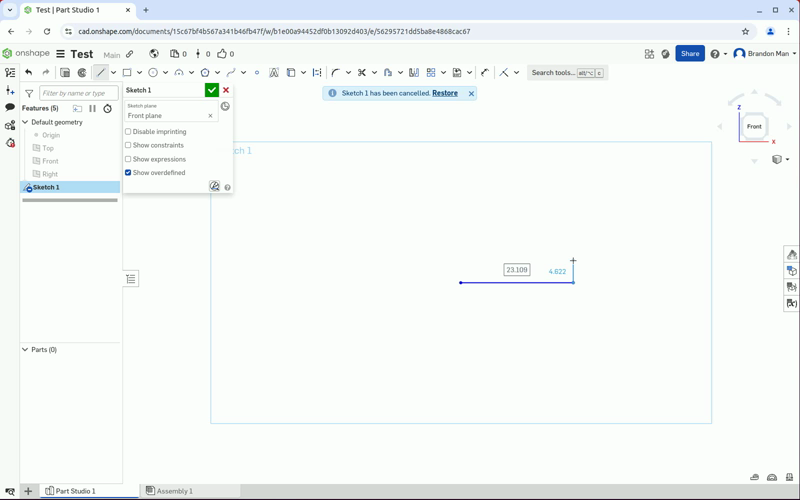
click(573, 260)
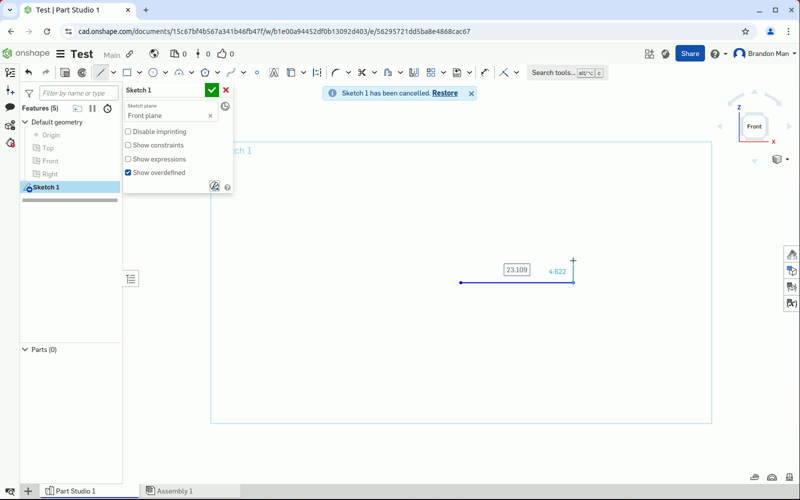
key_up(shift)
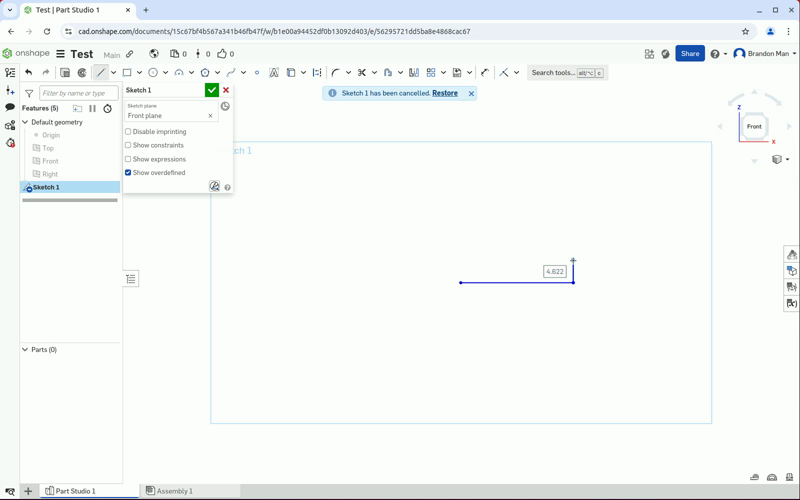
key_down(shift)
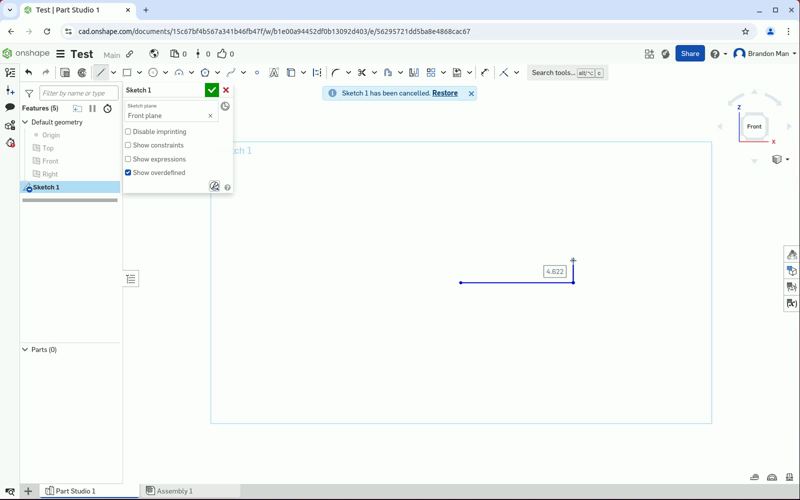
mouse_move(483, 260)
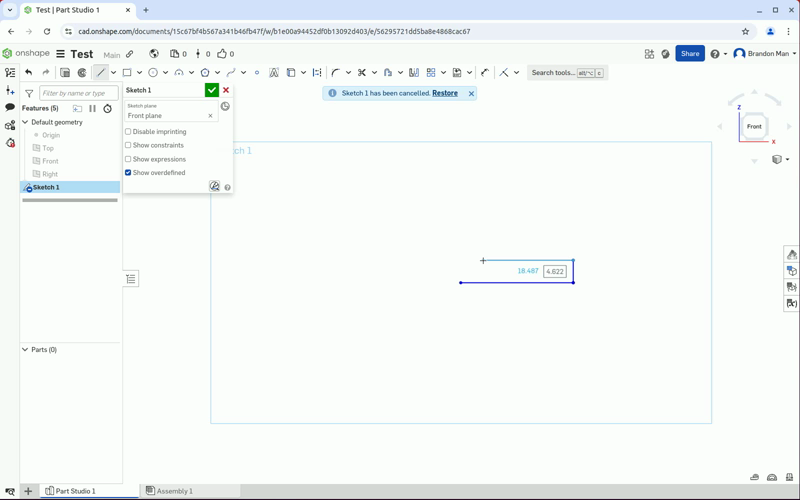
click(483, 260)
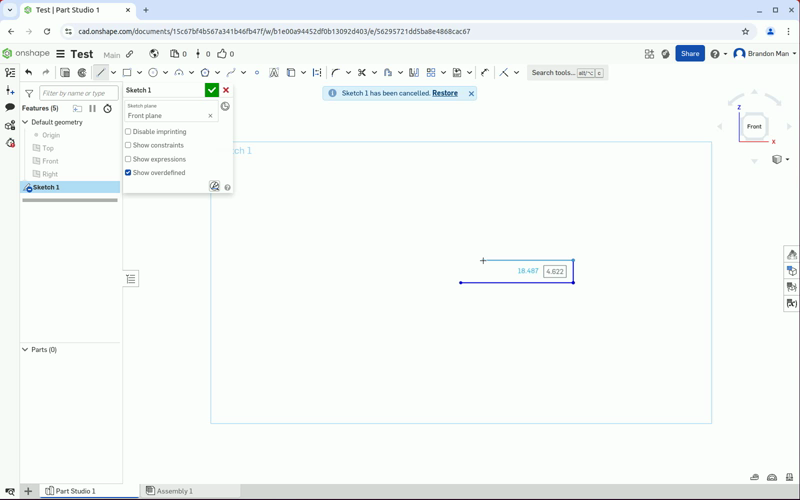
key_up(shift)
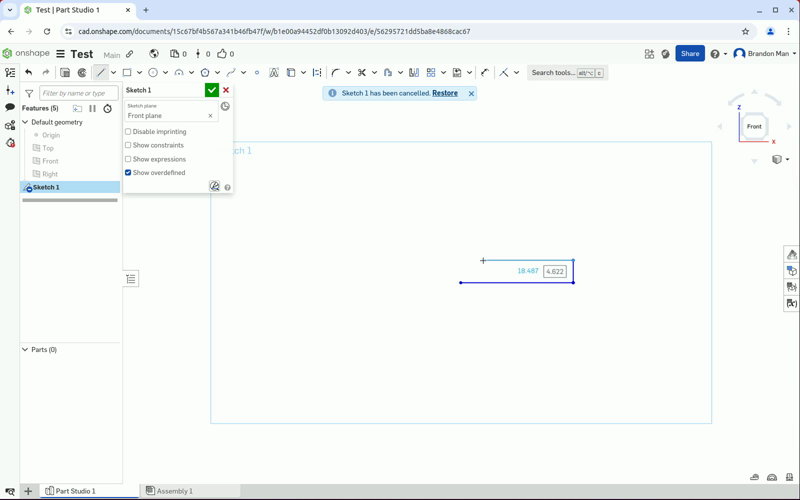
key_down(shift)
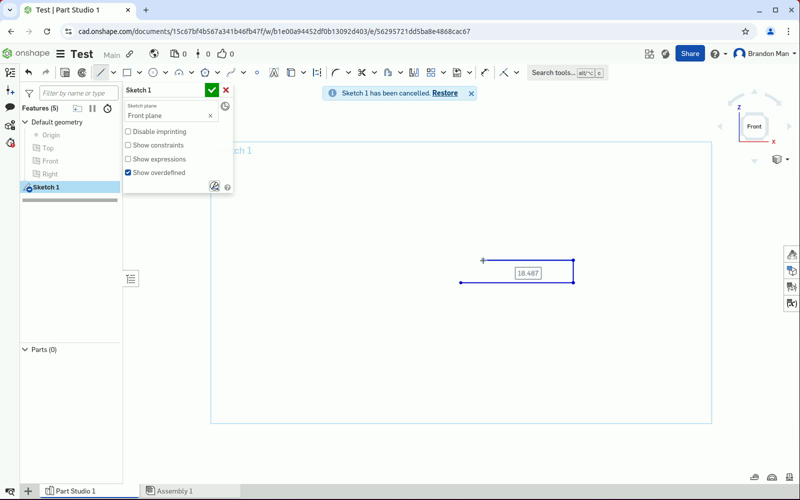
mouse_move(483, 192)
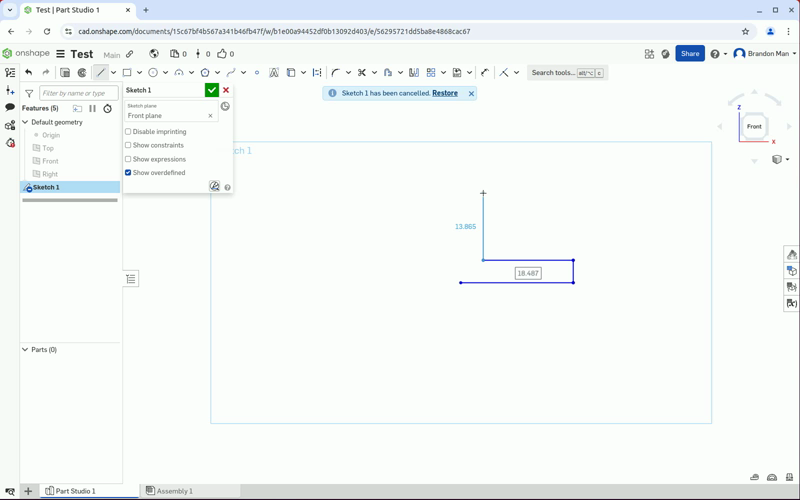
click(483, 192)
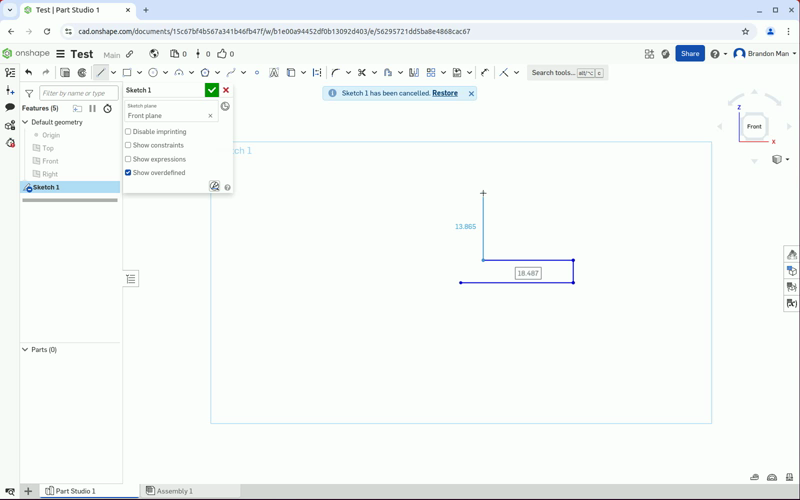
key_up(shift)
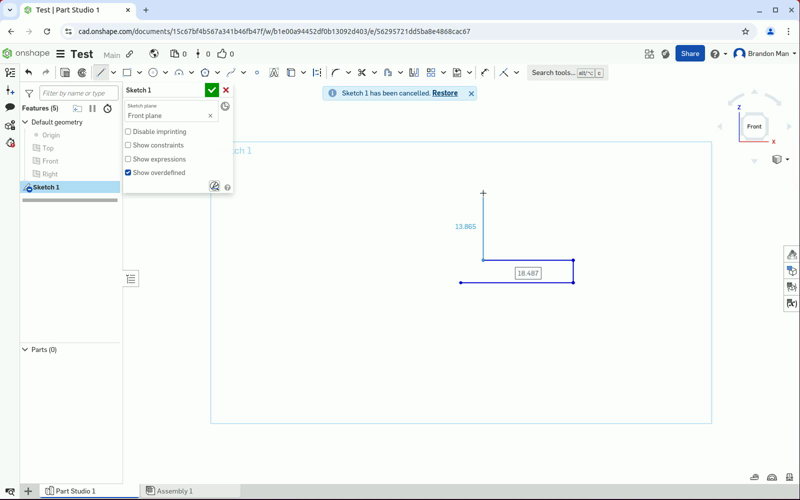
key_down(shift)
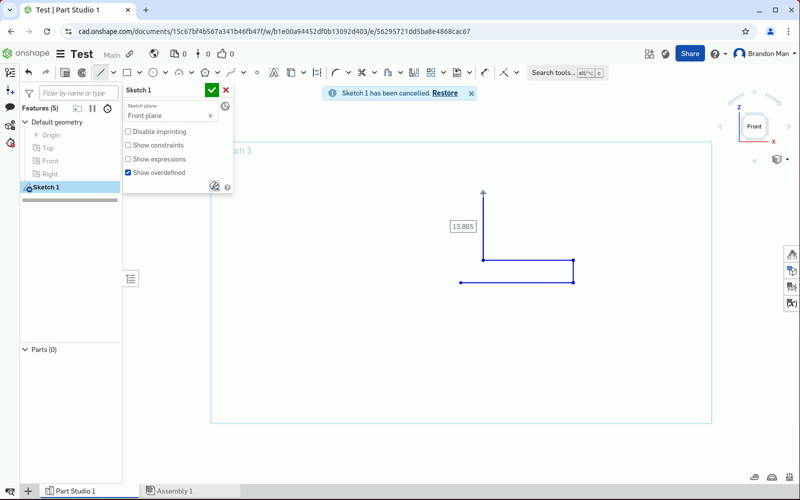
mouse_move(513, 192)
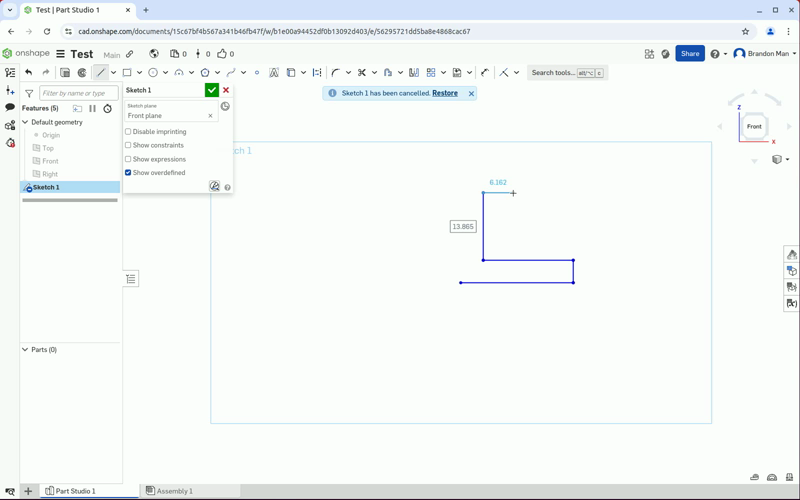
mouse_move(460, 192)
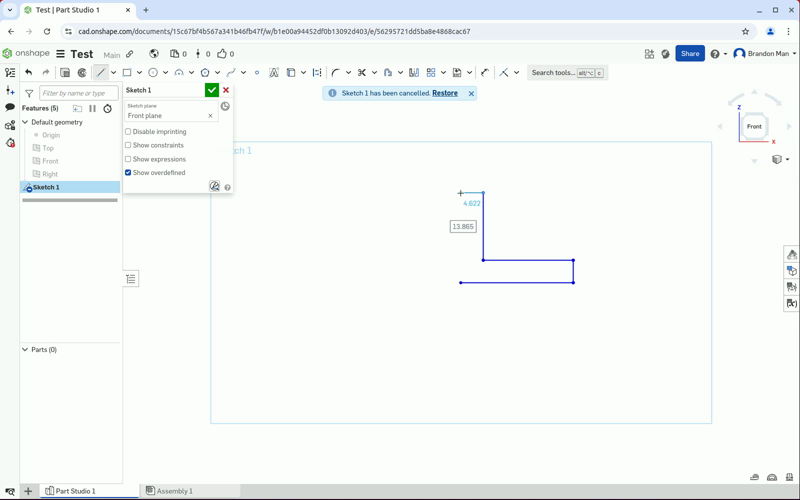
click(460, 192)
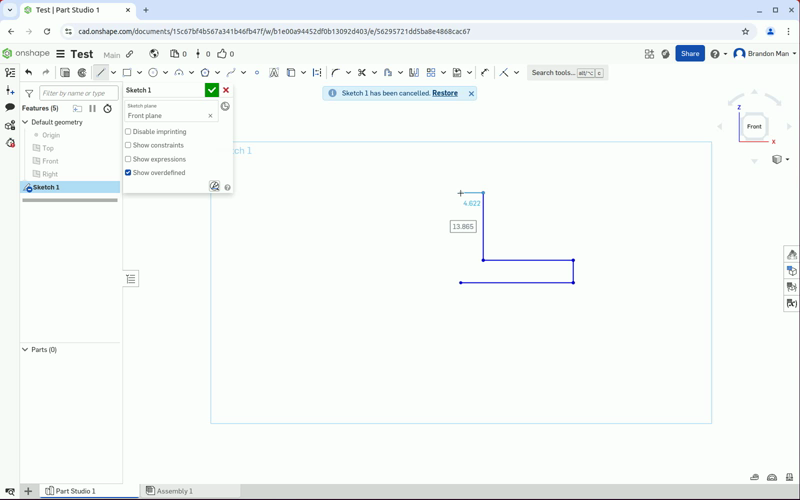
key_up(shift)
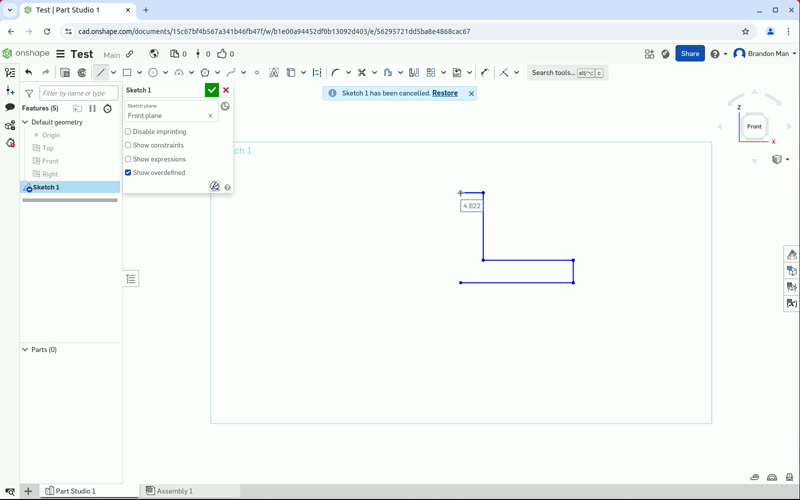
key_down(shift)
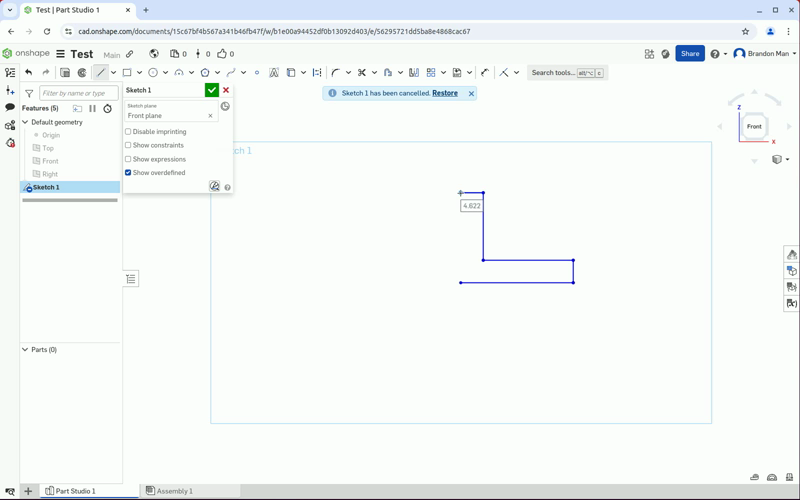
mouse_move(460, 282)
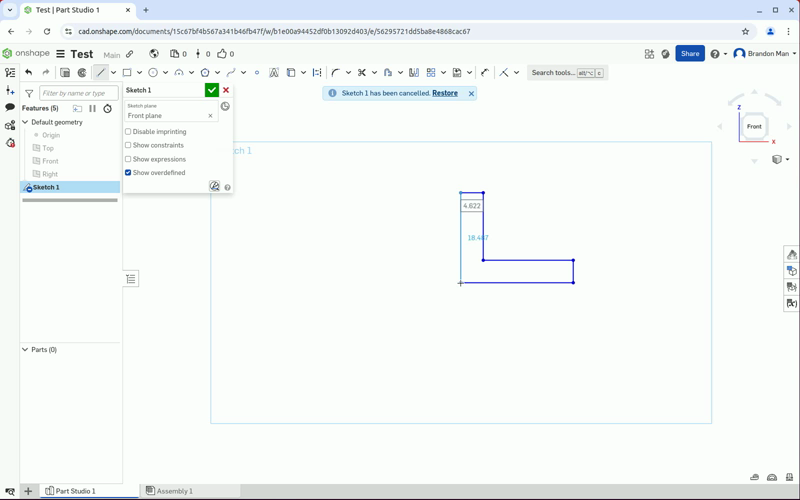
key_up(shift)
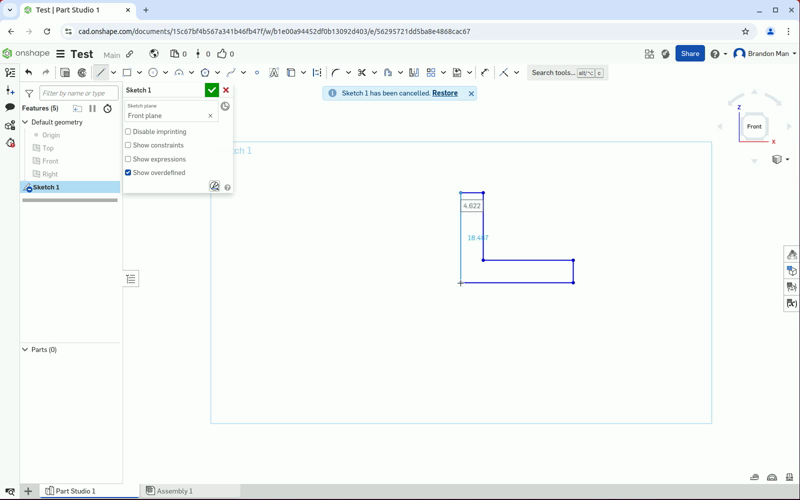
click(460, 282)
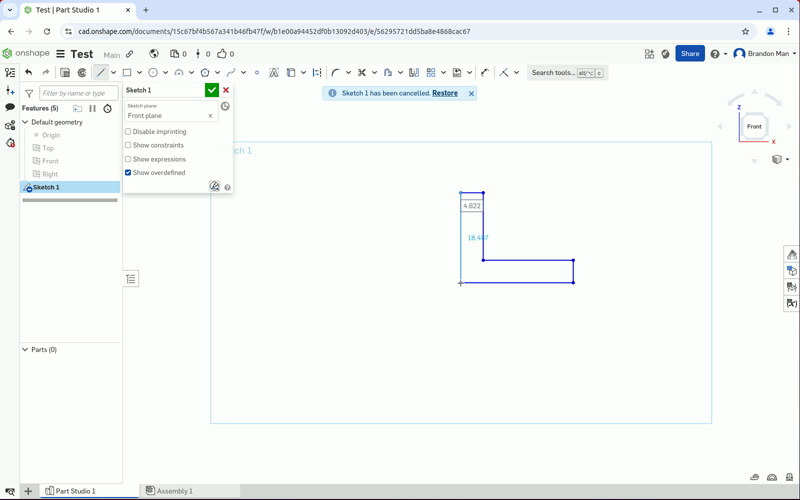
key(esc)
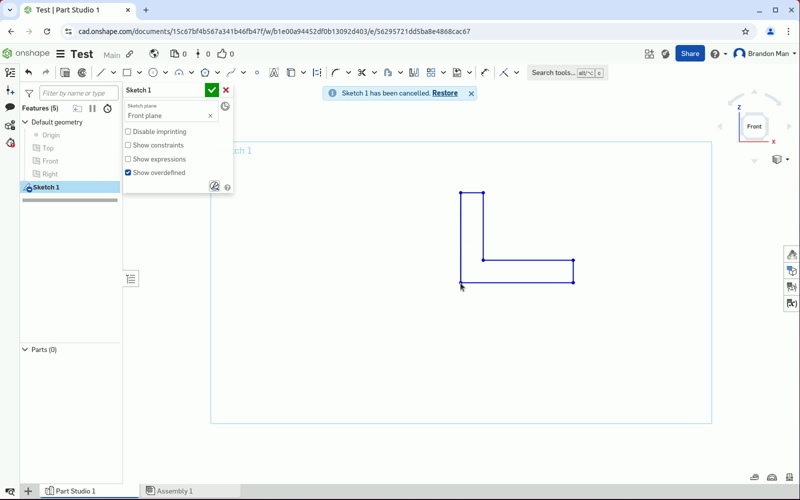
mouse_move(472, 233)
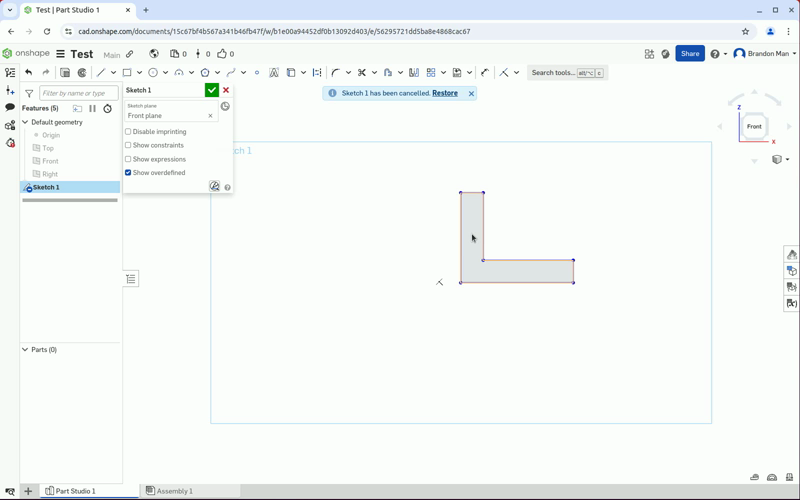
click(472, 233)
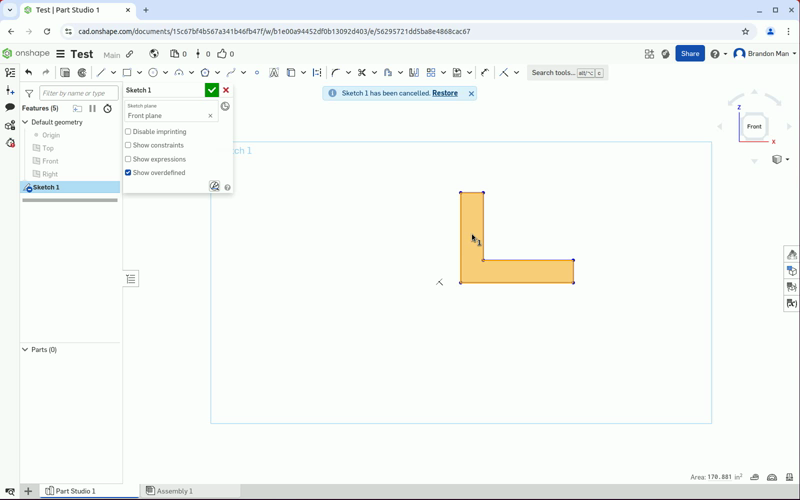
mouse_move(73, 352)
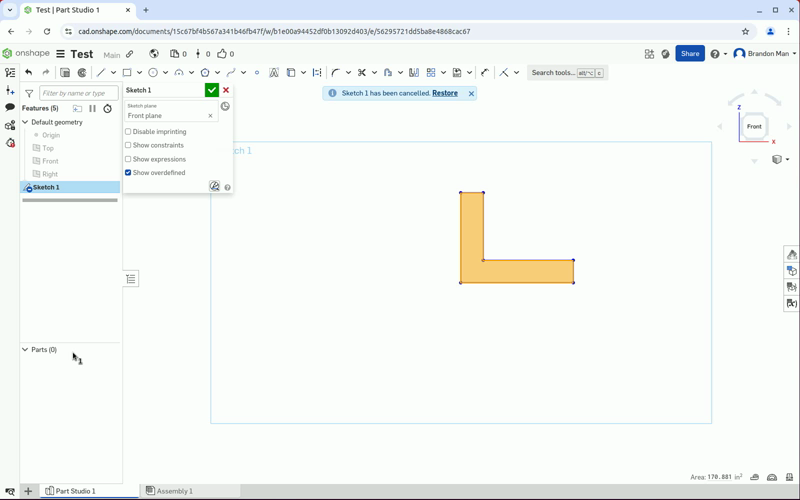
key(shift+y)
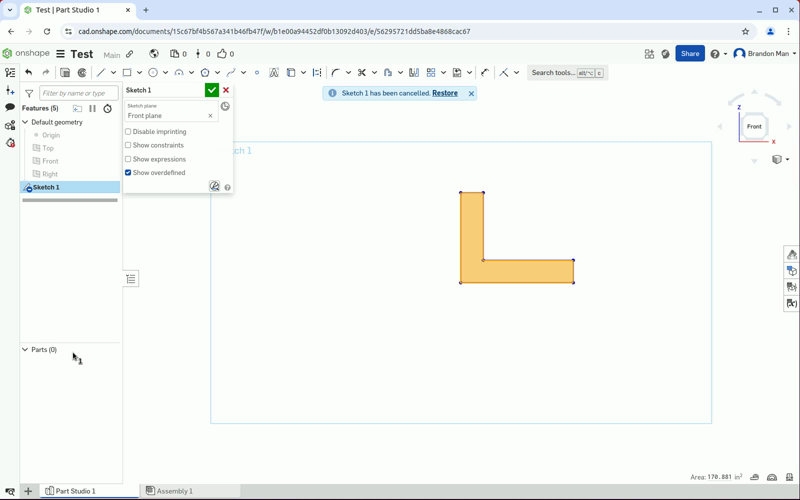
key(shift+e)
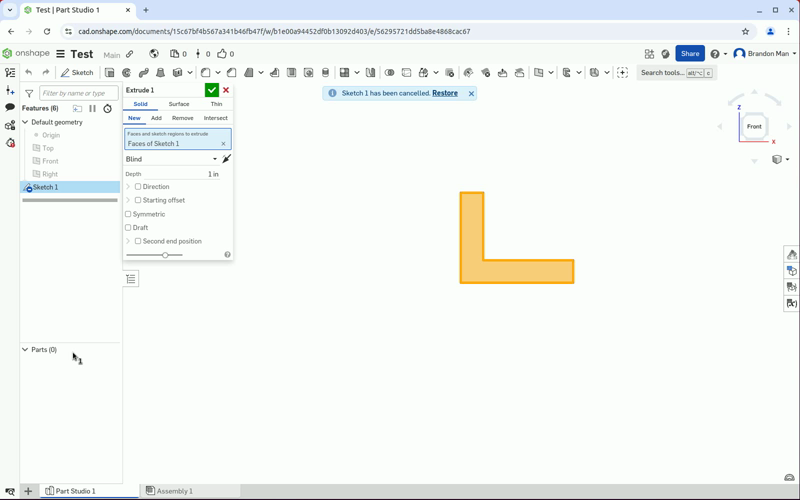
mouse_move(143, 106)
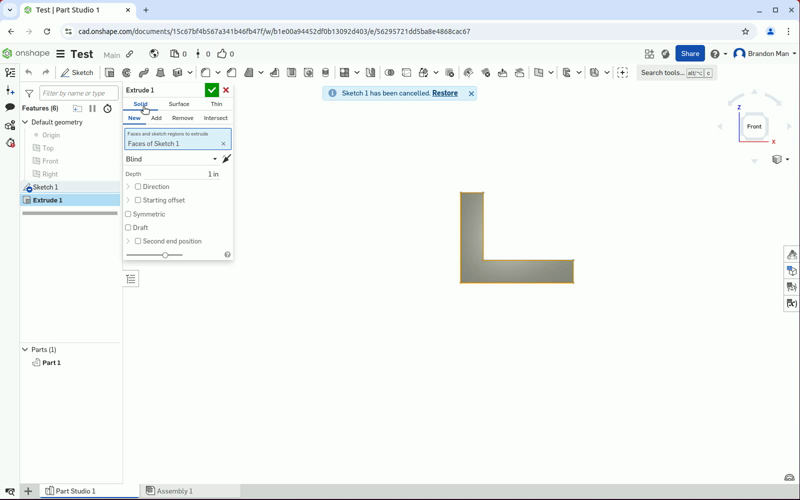
click(143, 106)
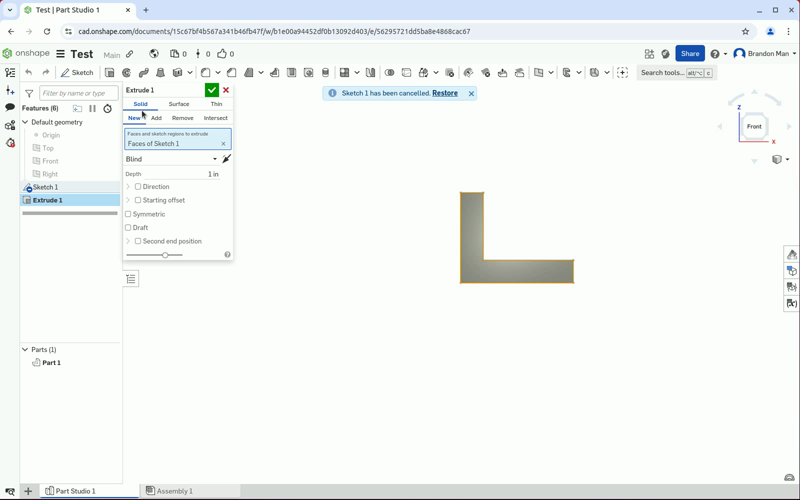
mouse_move(137, 120)
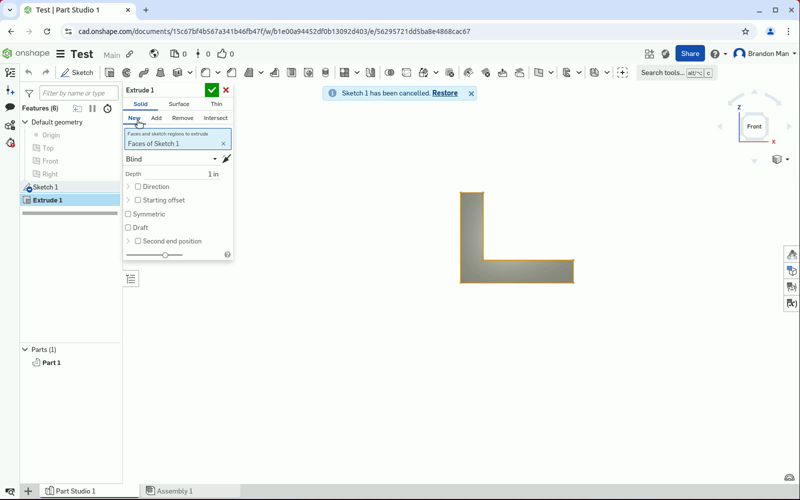
click(137, 120)
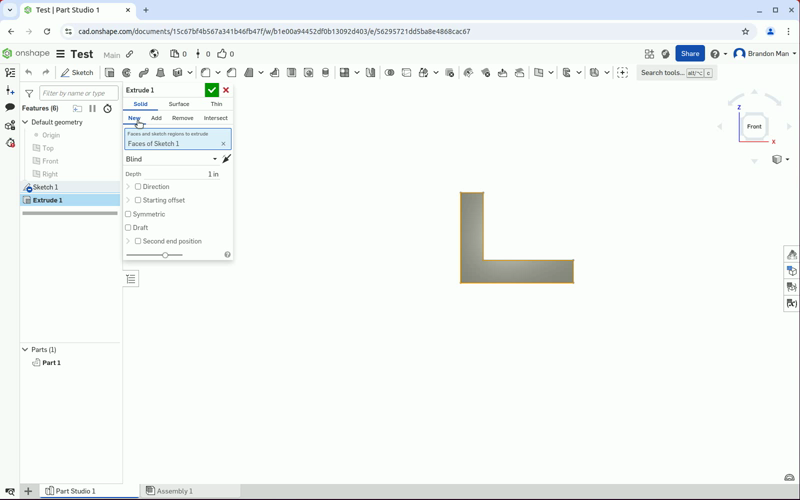
key(tab, 4)
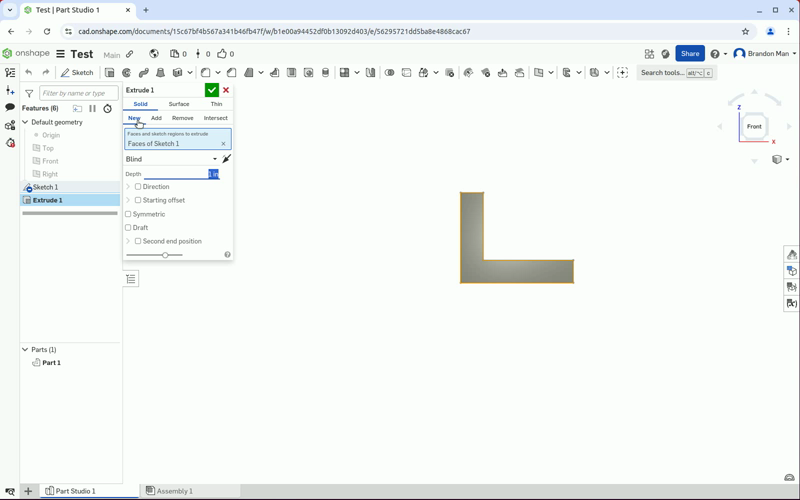
text(9.147)
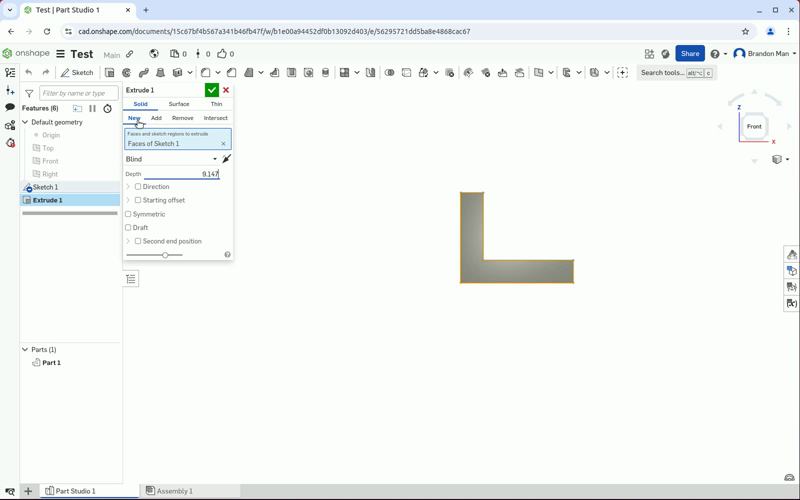
key(enter)
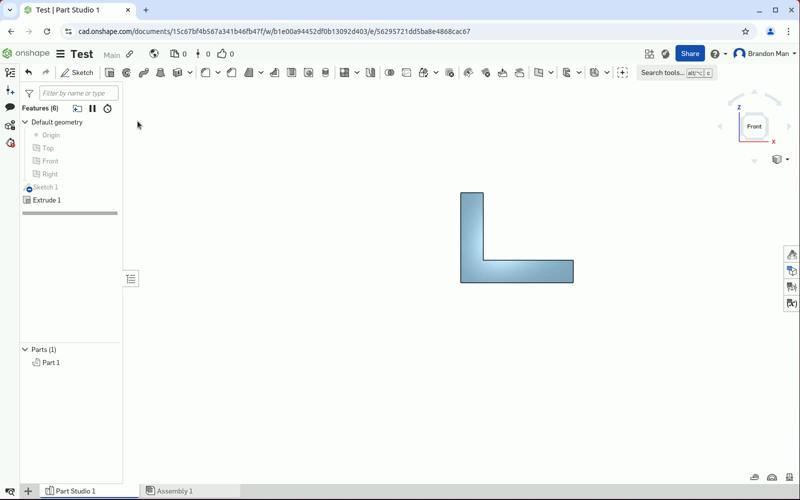
key(shift+h)
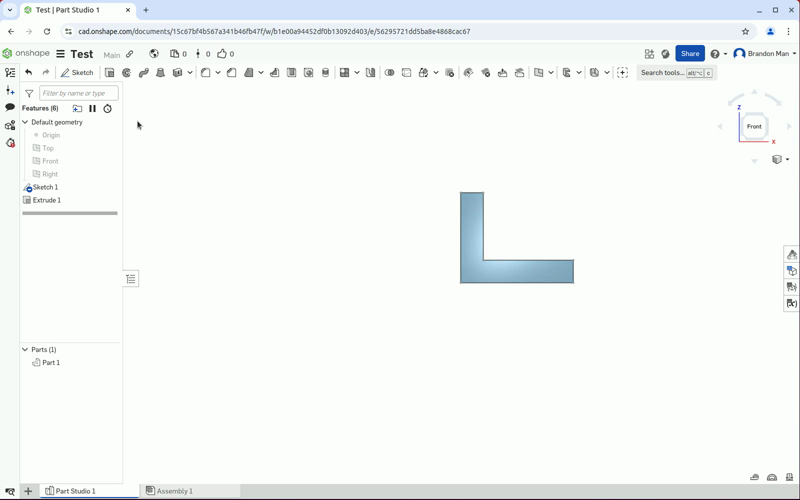
key(shift+h)
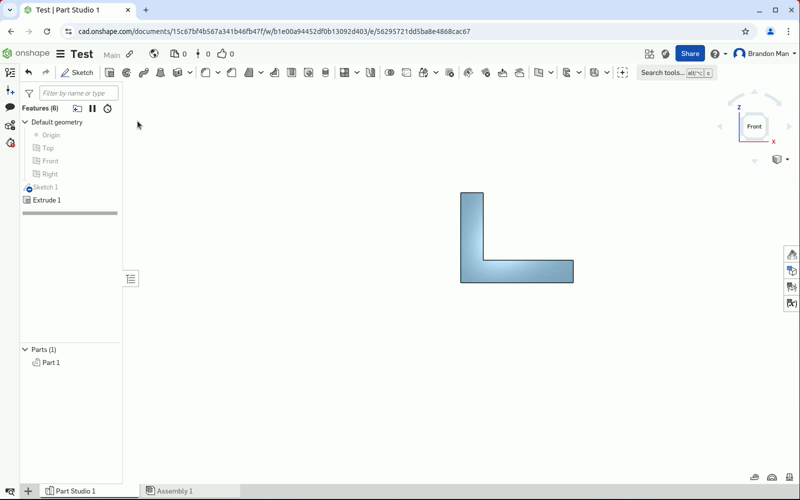
mouse_move(73, 189)
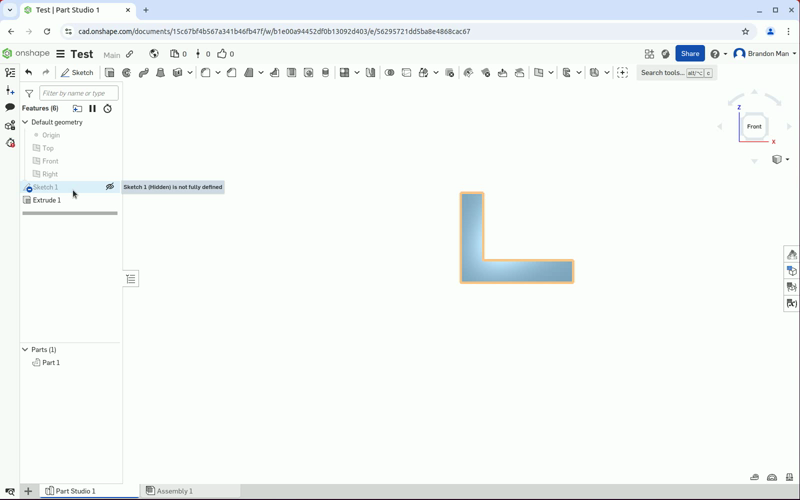
click(73, 189)
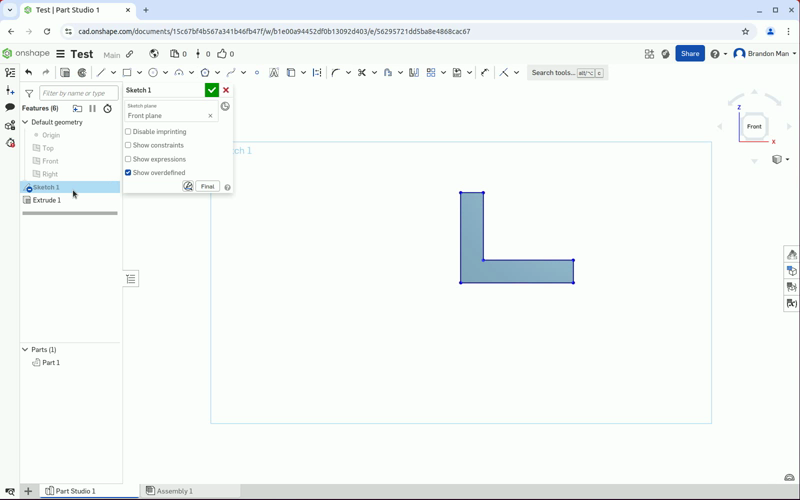
mouse_move(229, 92)
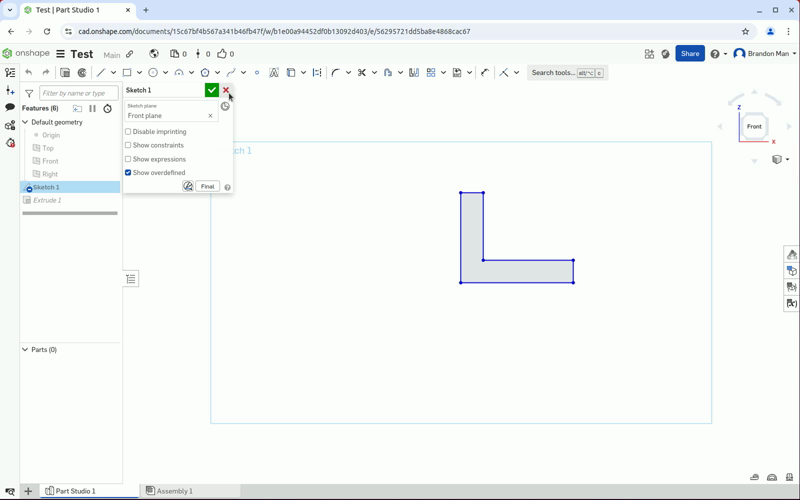
click(229, 92)
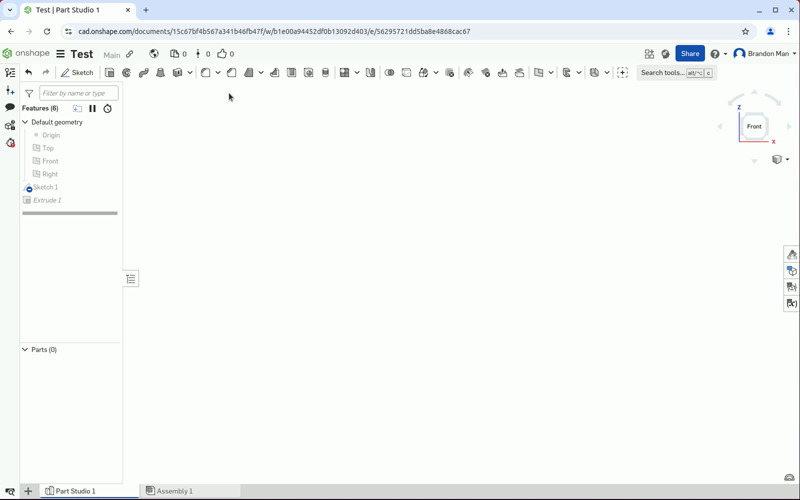
mouse_move(73, 352)
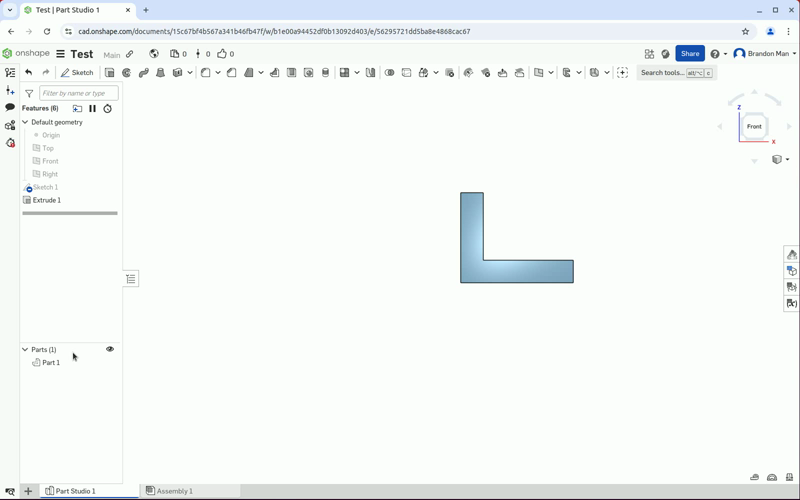
key(y)
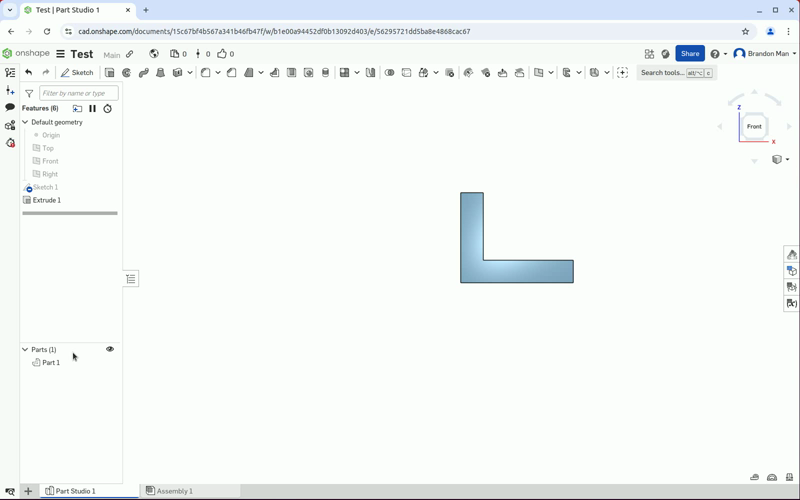
key(shift+p)
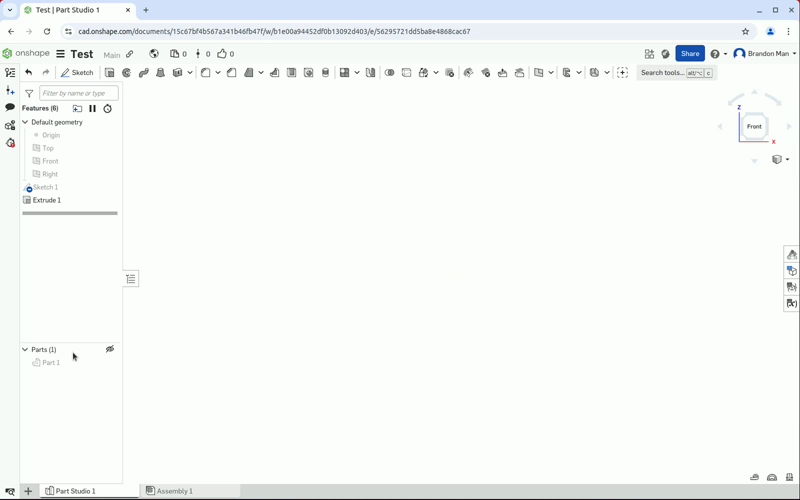
key(space)
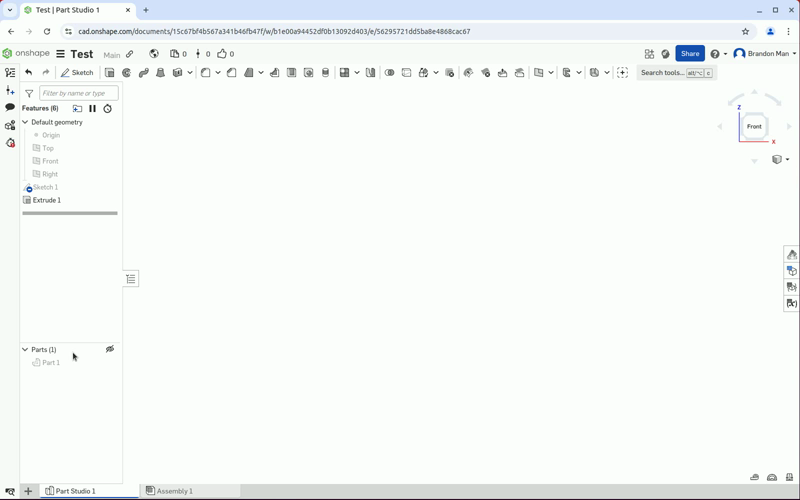
key_down(shift)
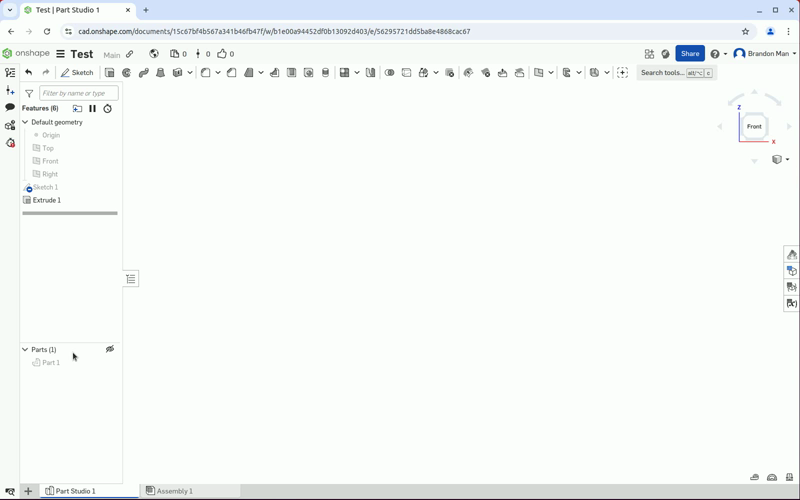
key(down)
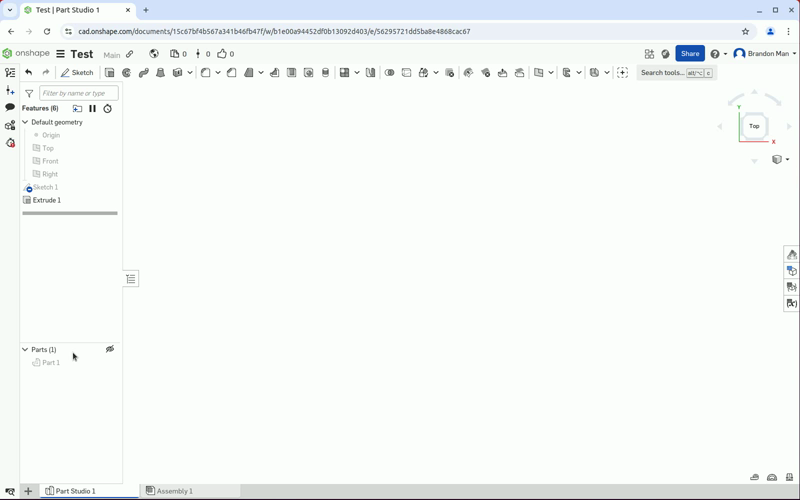
key_up(shift)
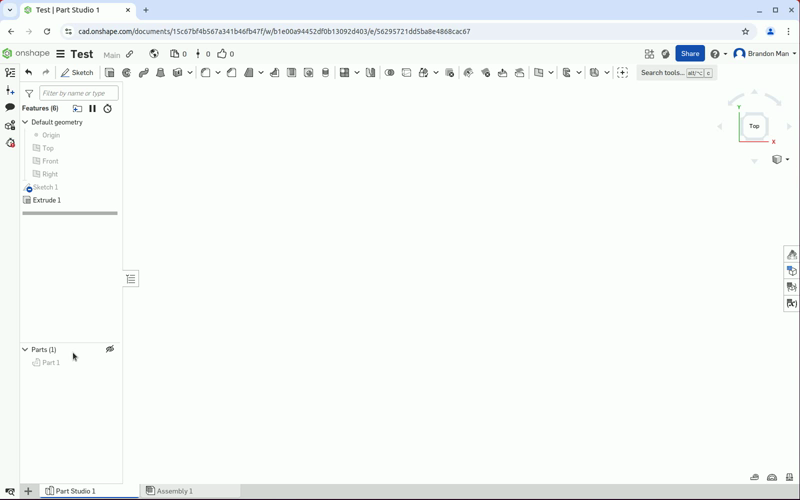
mouse_move(73, 352)
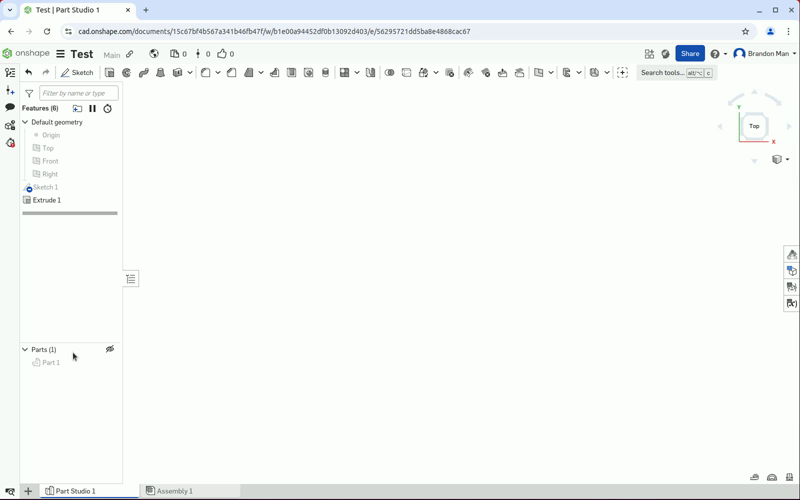
key(shift+y)
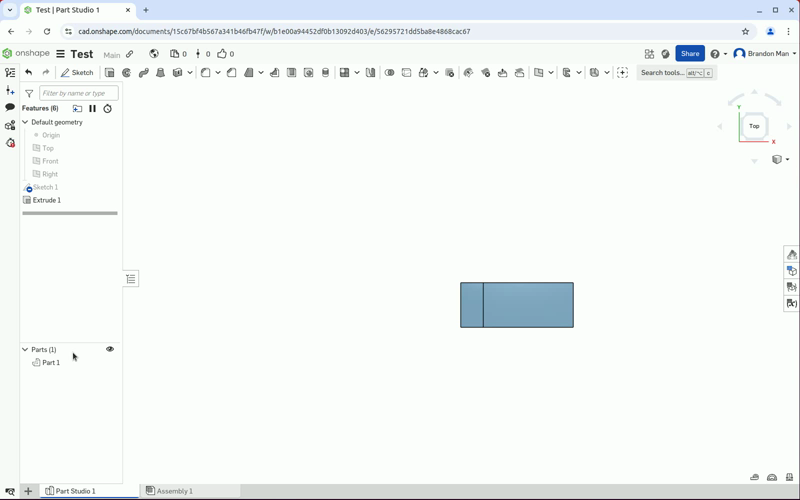
mouse_move(541, 75)
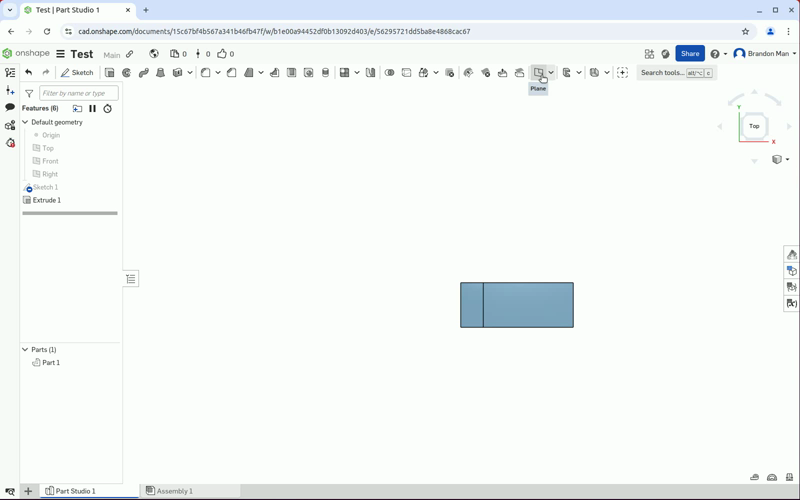
click(541, 75)
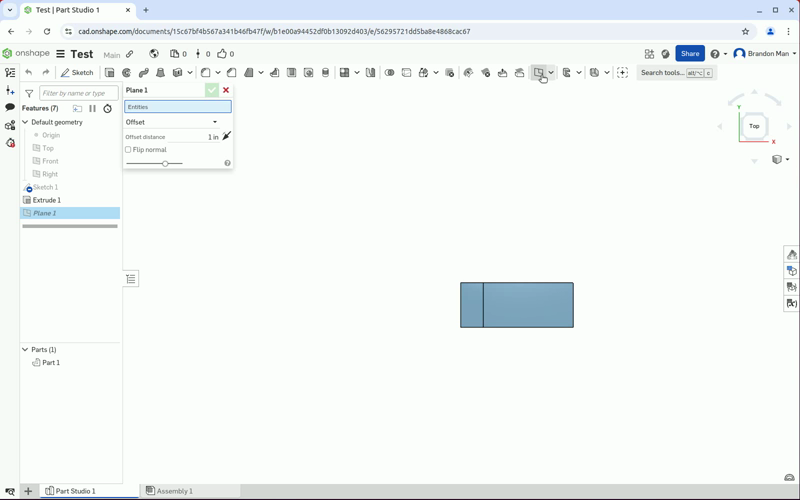
mouse_move(73, 150)
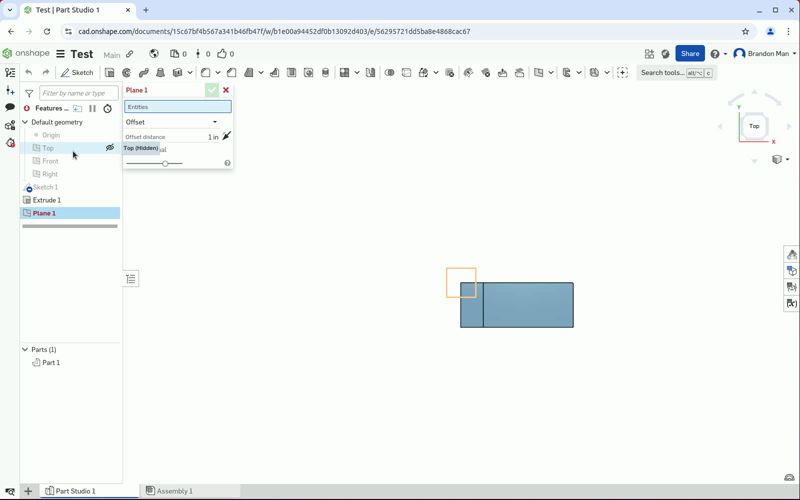
click(73, 150)
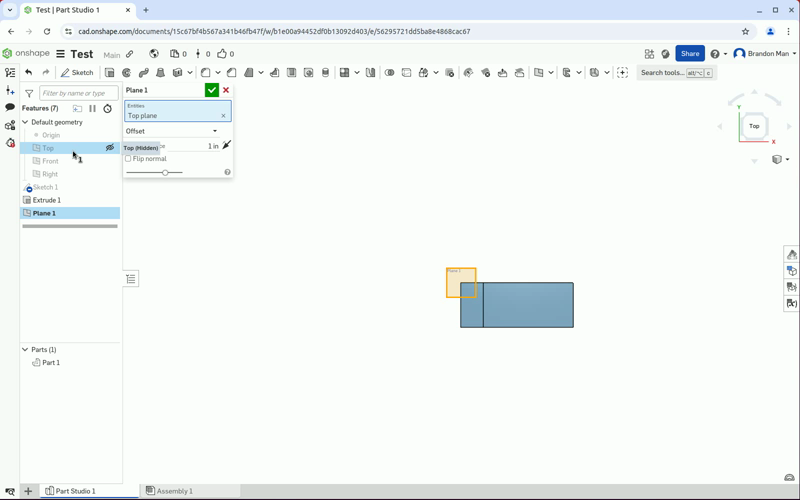
key(tab, 2)
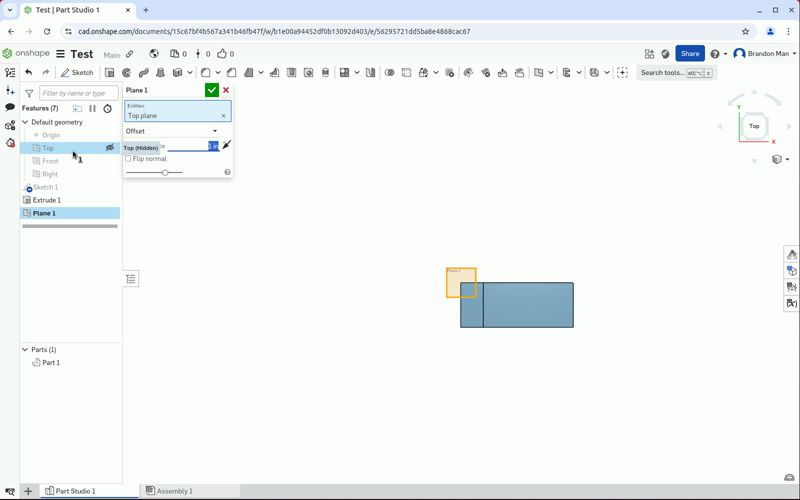
text(4.56)
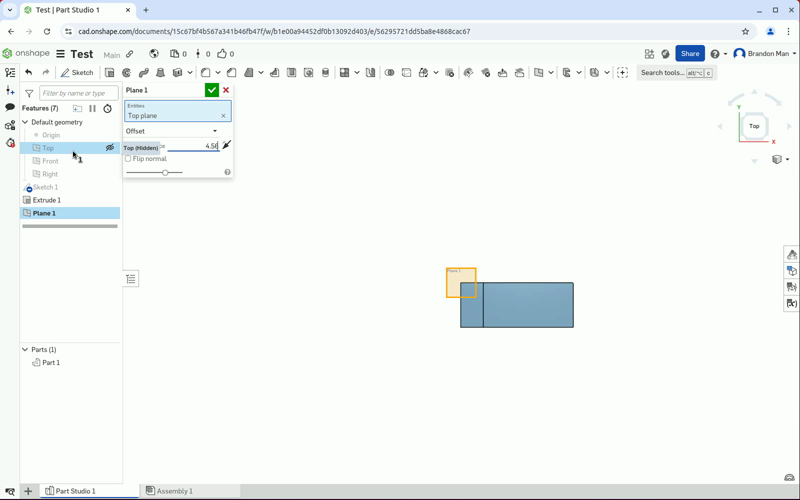
key(enter, 2)
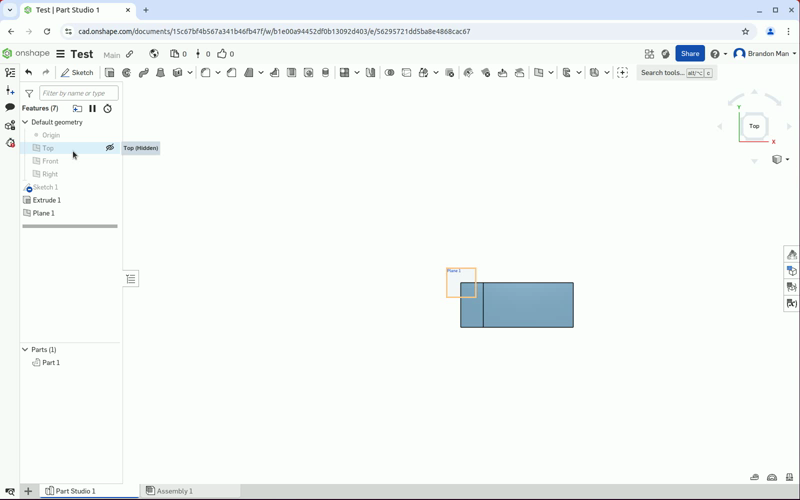
key(shift+s)
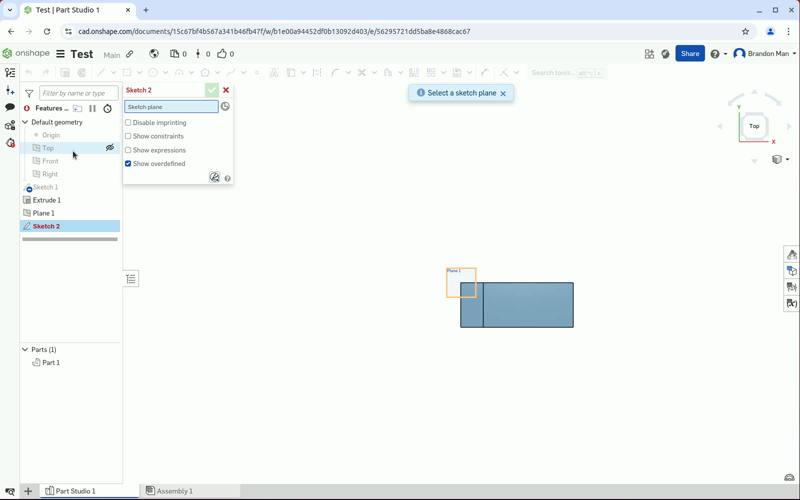
mouse_move(73, 215)
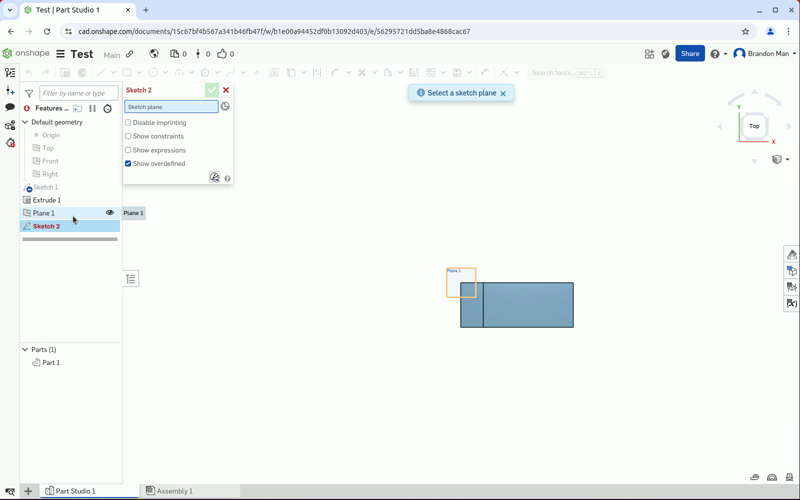
click(73, 215)
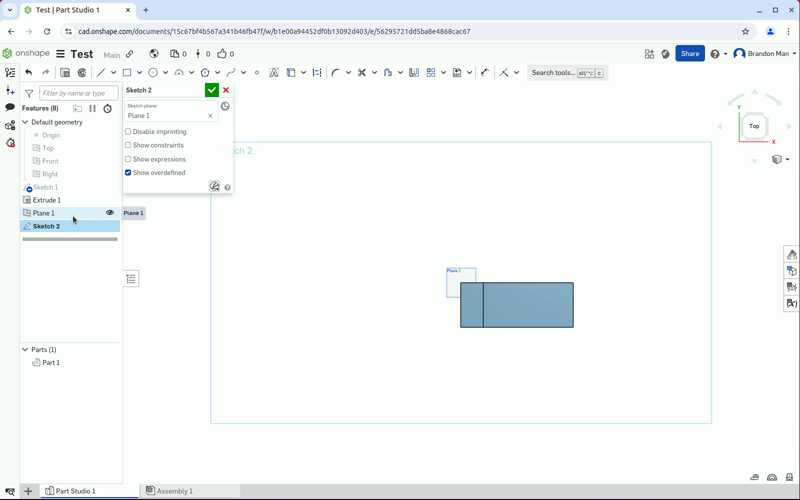
mouse_move(73, 352)
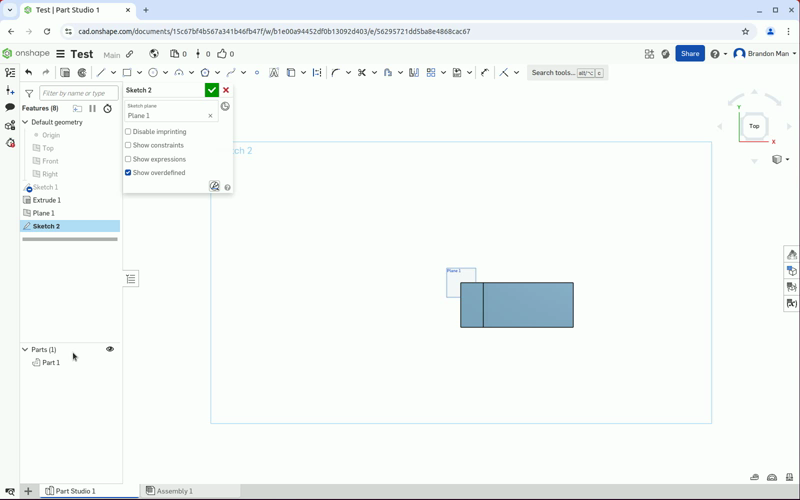
key(y)
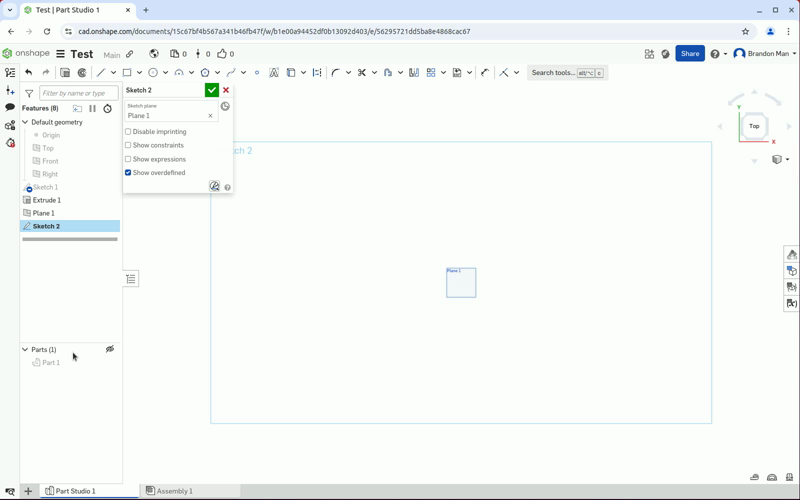
key(c)
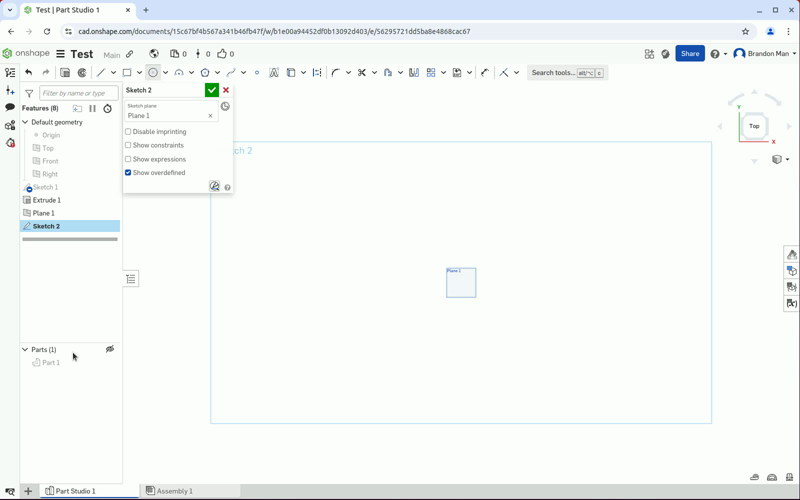
key_down(shift)
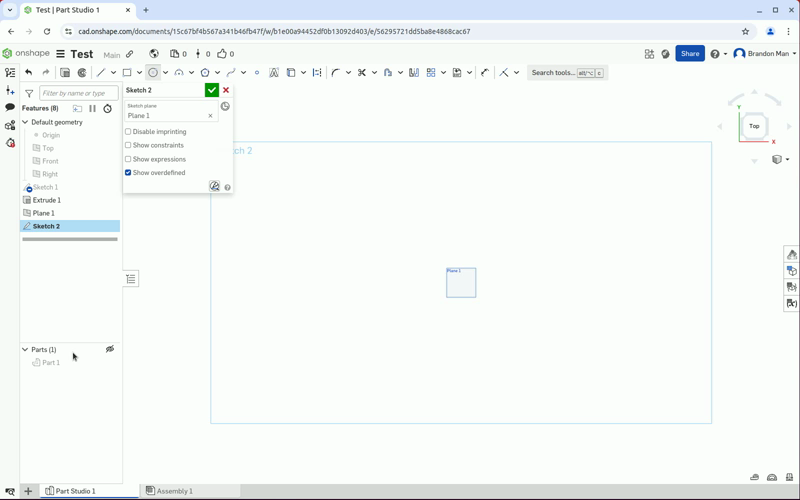
mouse_move(511, 305)
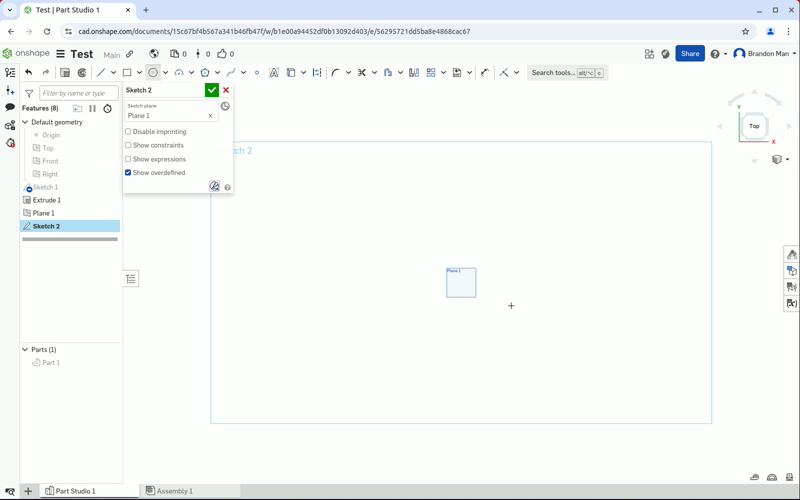
click(511, 305)
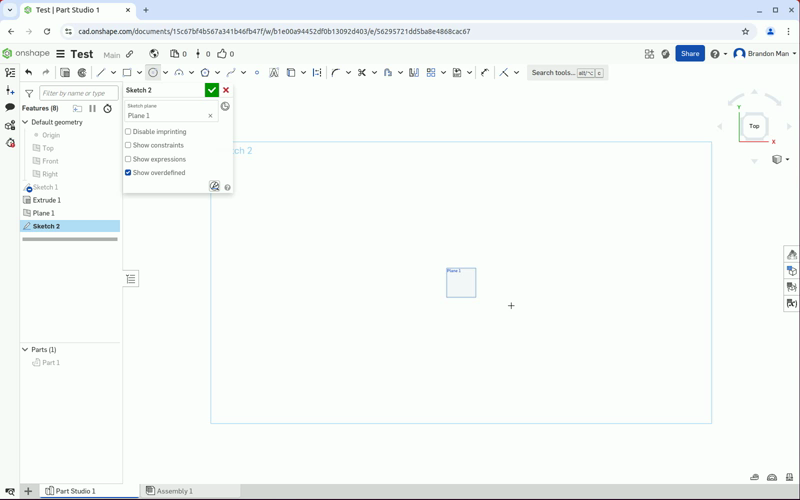
key_up(shift)
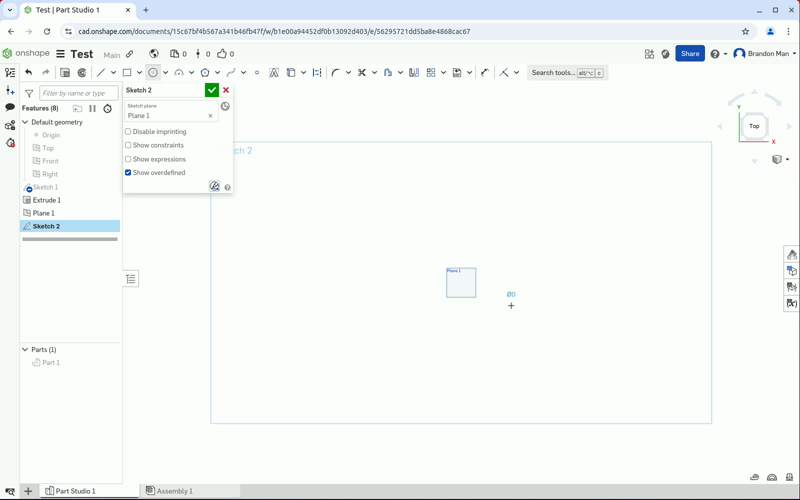
mouse_move(522, 305)
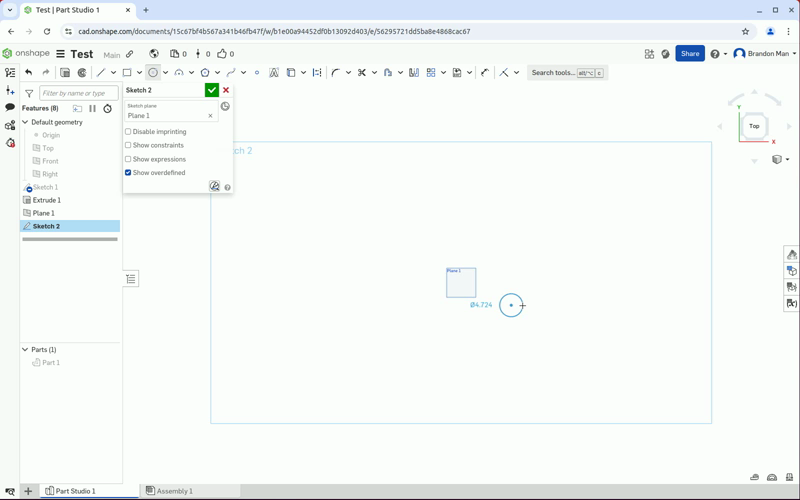
click(522, 305)
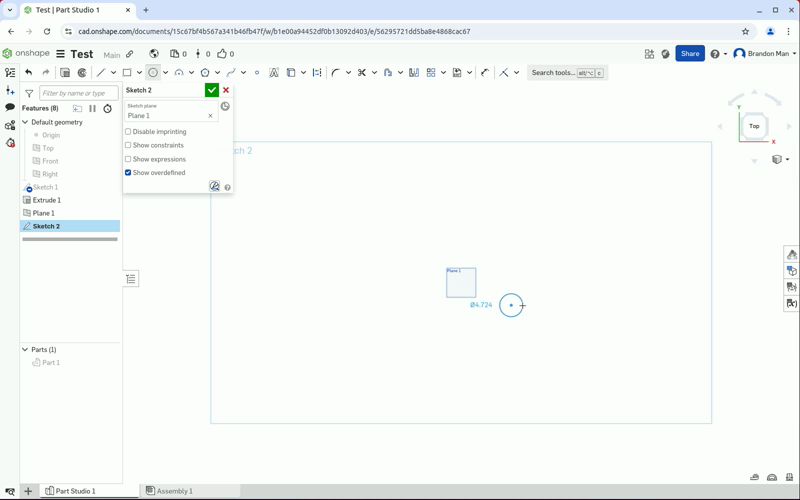
key(esc)
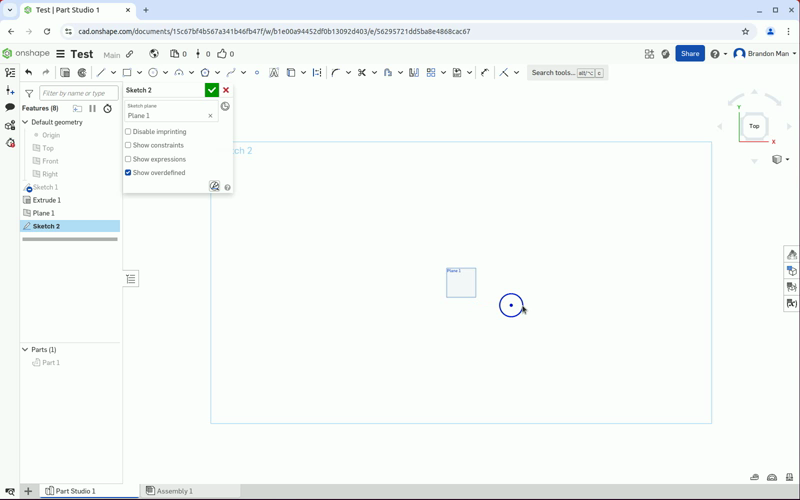
mouse_move(516, 314)
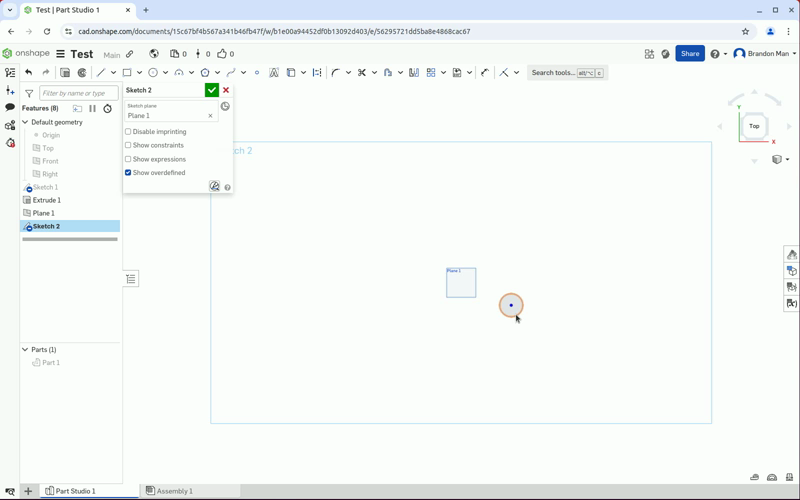
scroll(6)
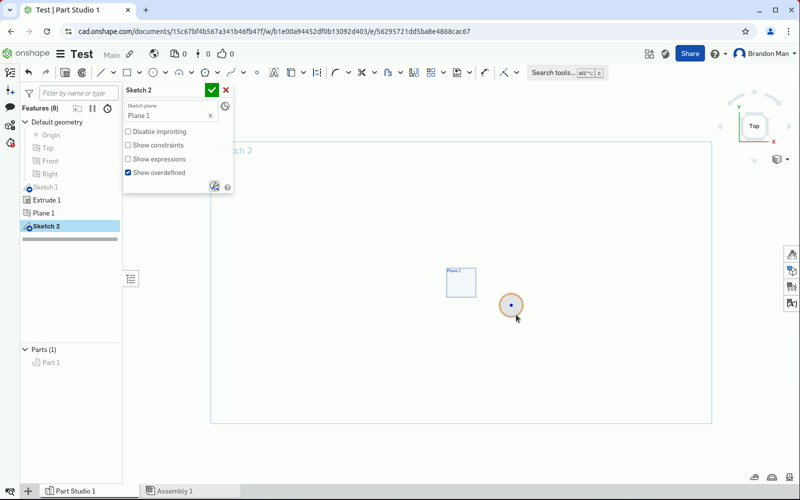
scroll(6)
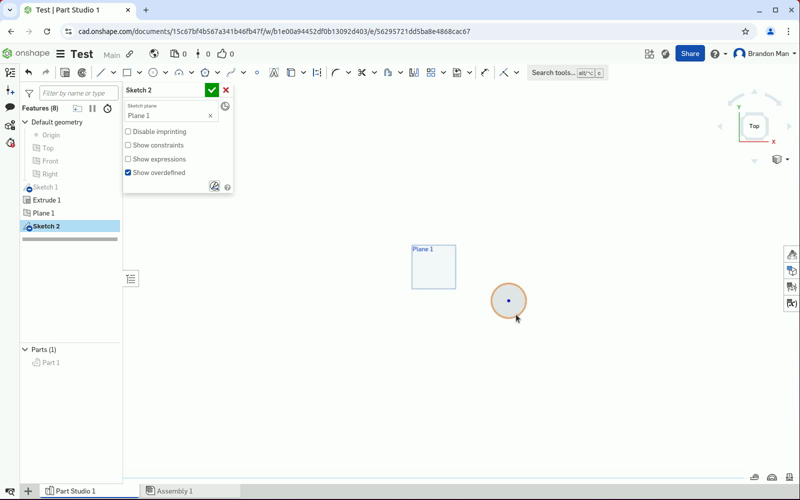
scroll(6)
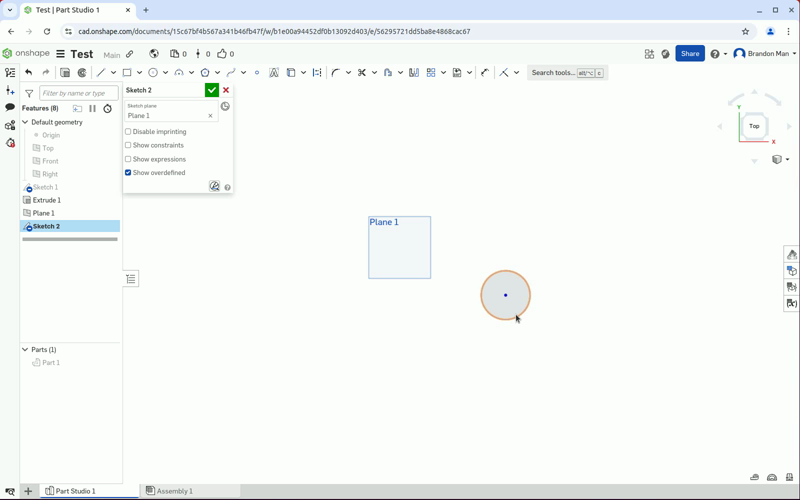
scroll(6)
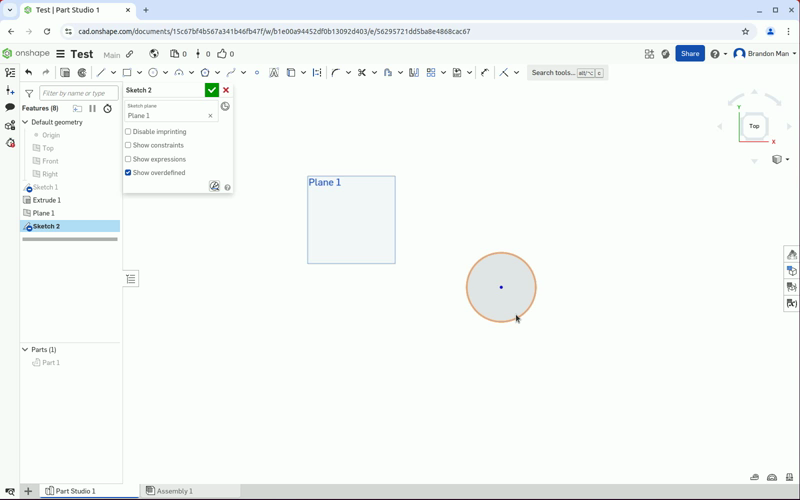
scroll(6)
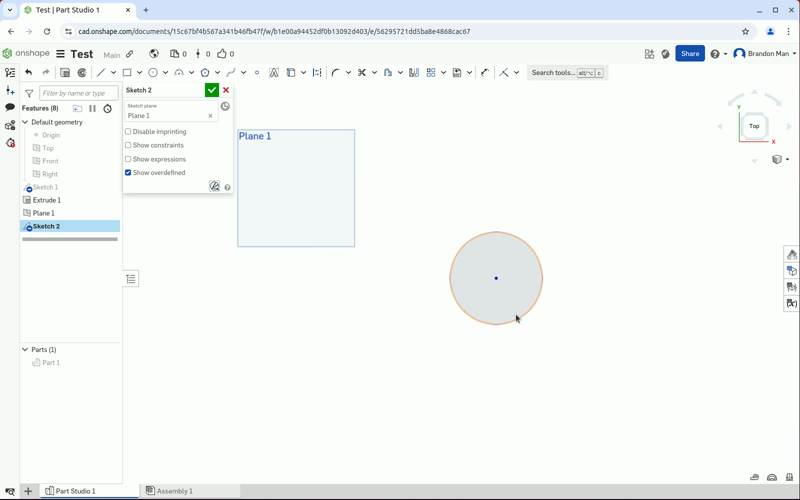
scroll(6)
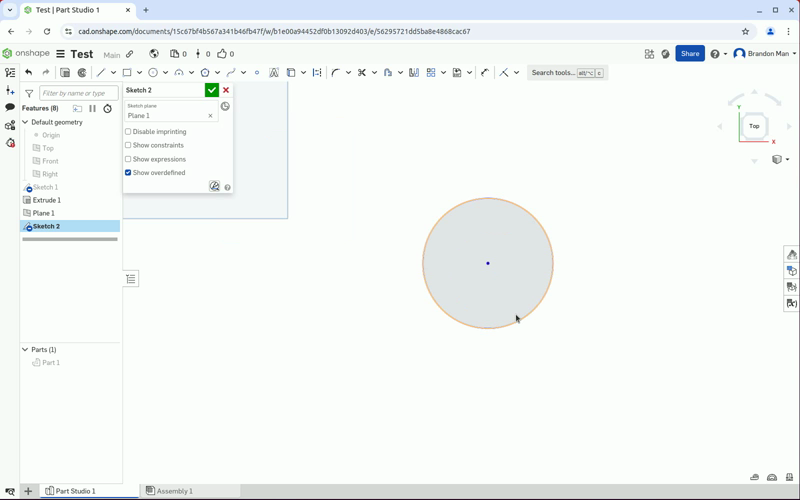
scroll(6)
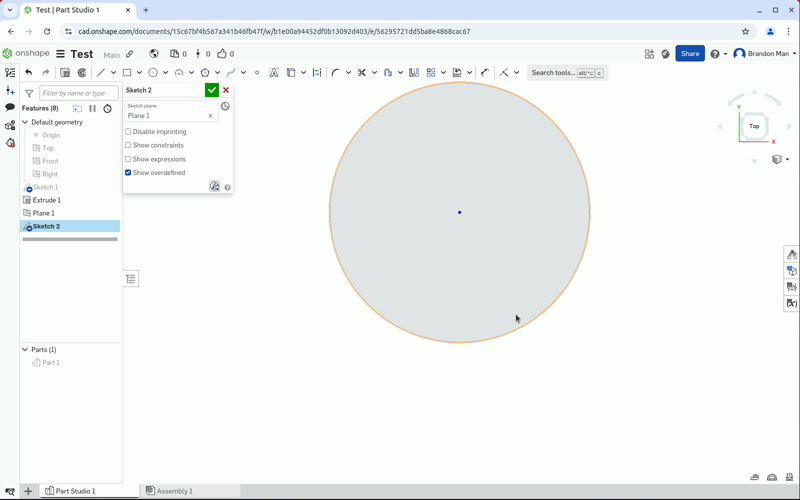
click(516, 314)
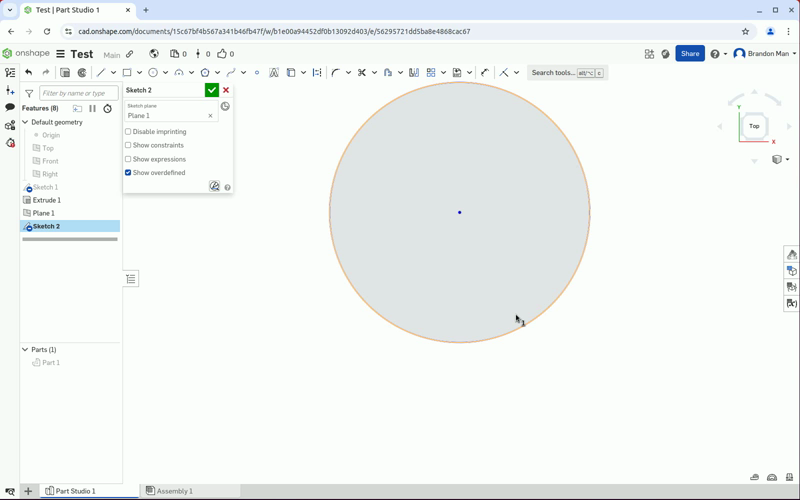
scroll(-6)
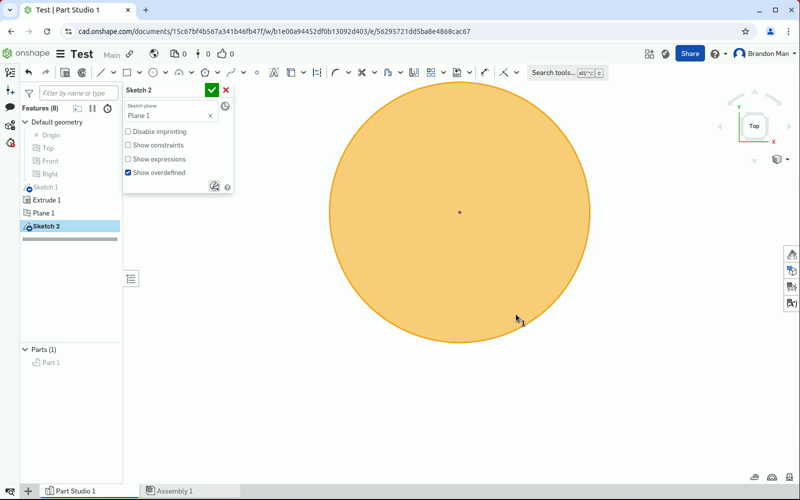
scroll(-6)
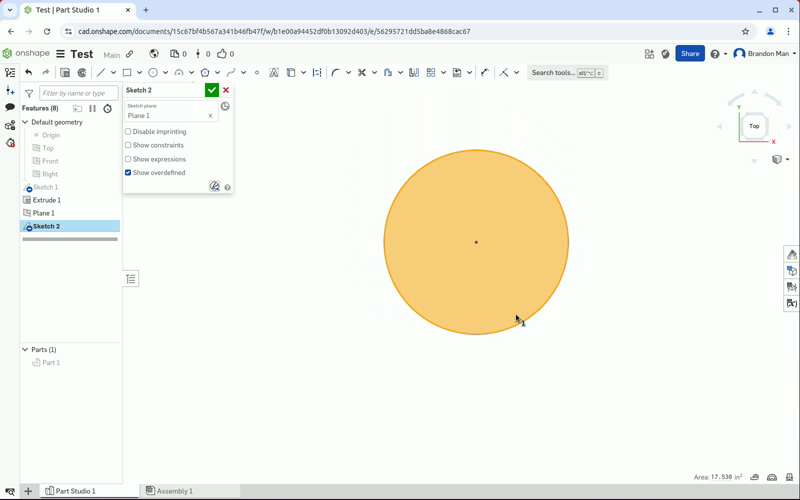
scroll(-6)
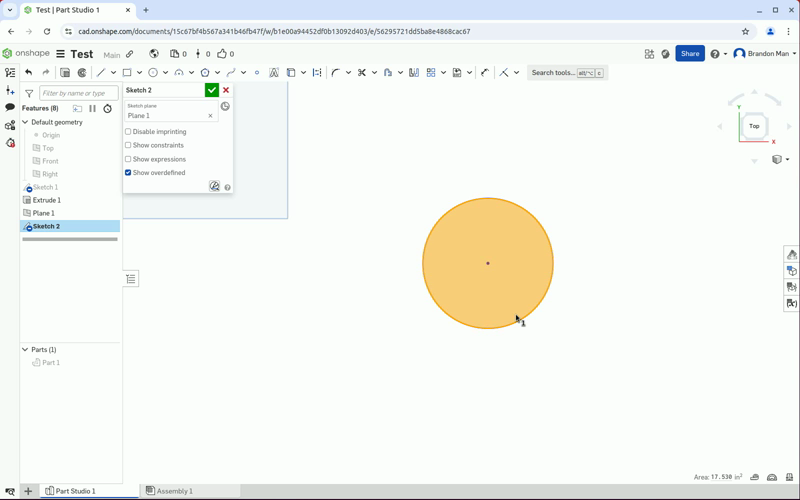
scroll(-6)
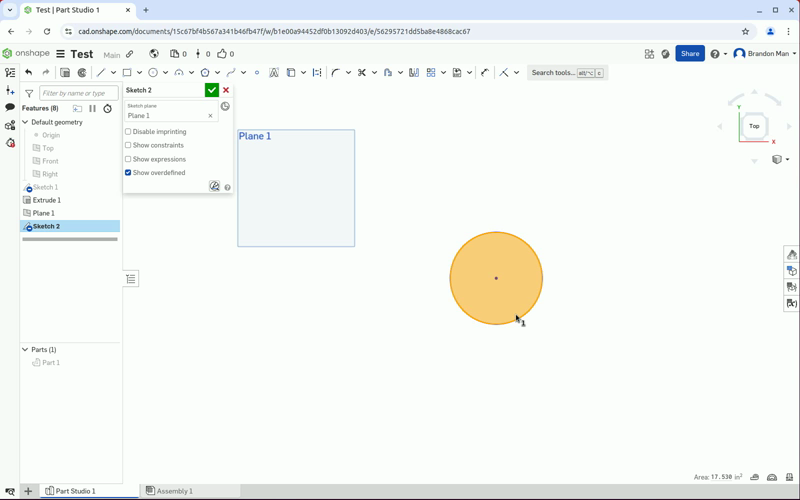
scroll(-6)
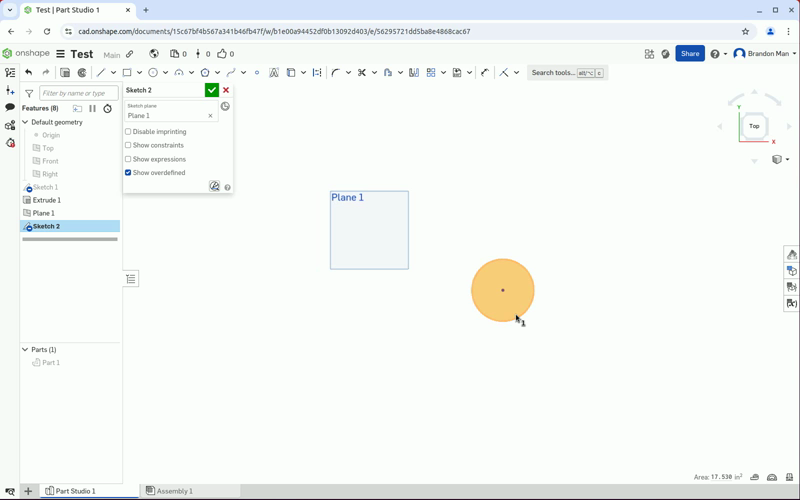
scroll(-6)
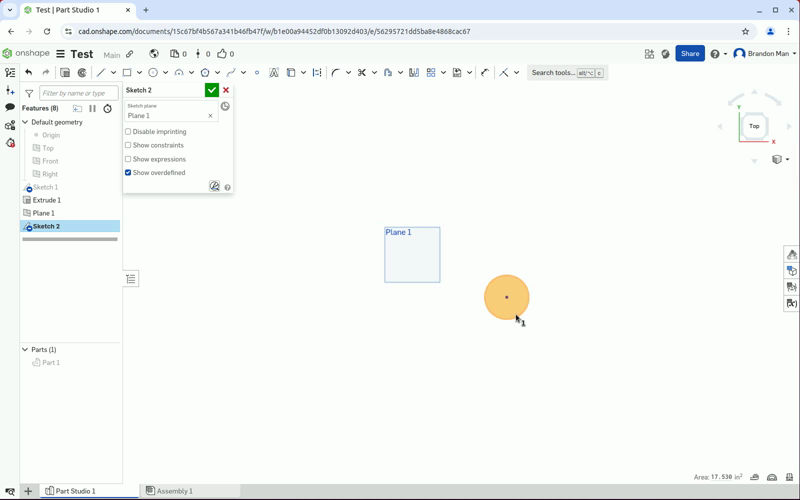
scroll(-6)
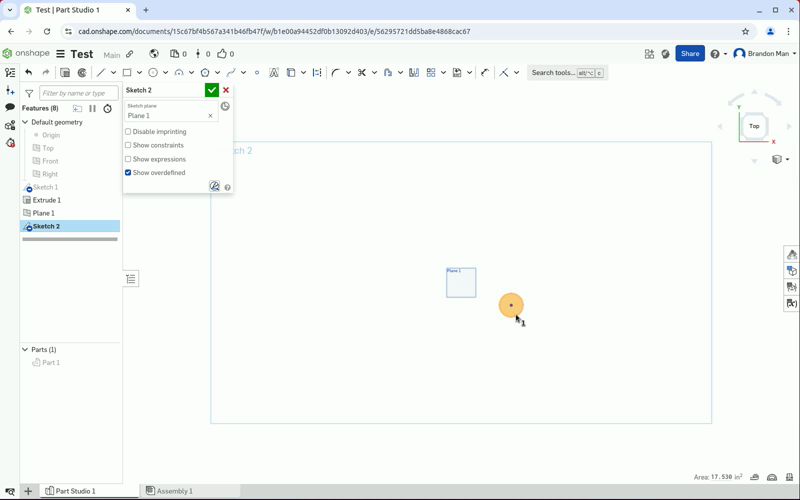
mouse_move(73, 352)
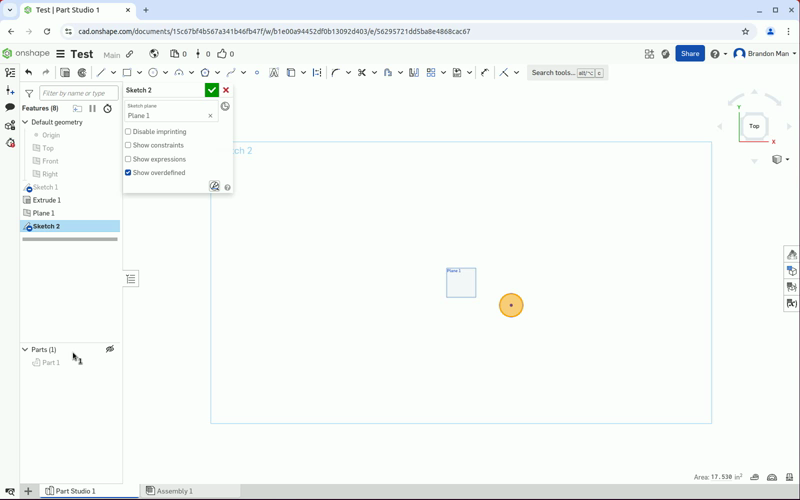
key(shift+y)
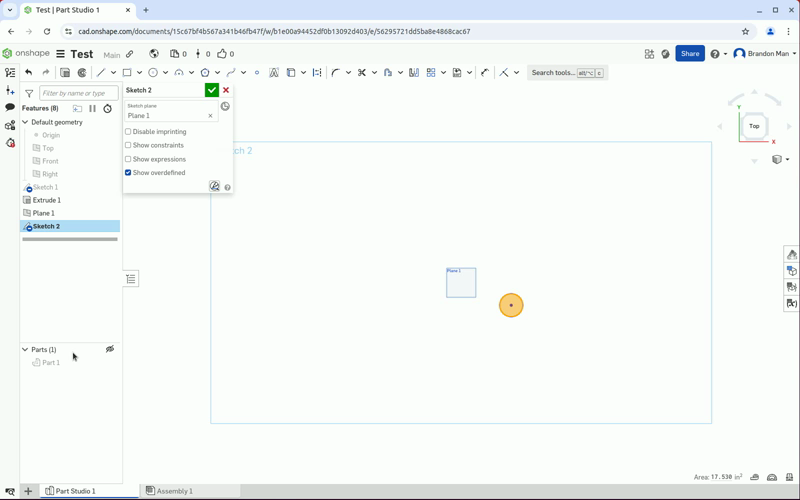
key(shift+e)
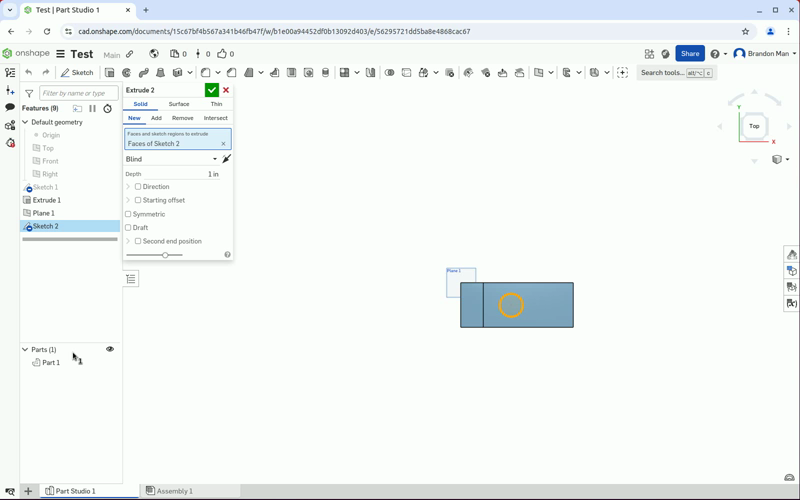
mouse_move(143, 106)
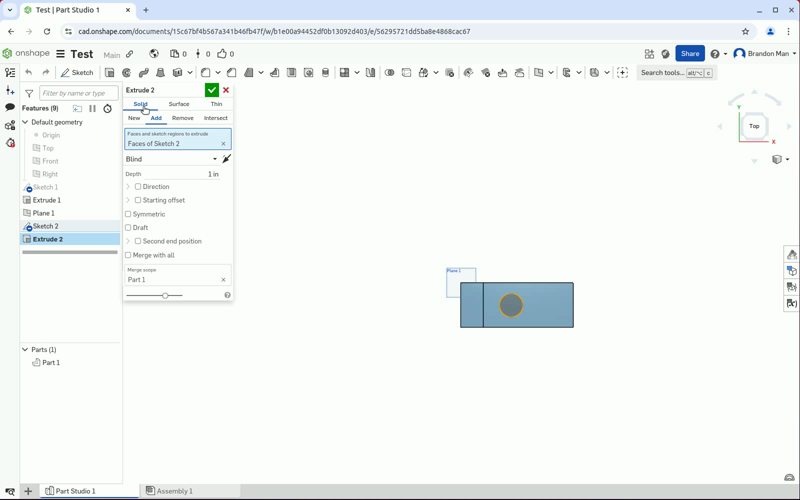
click(143, 106)
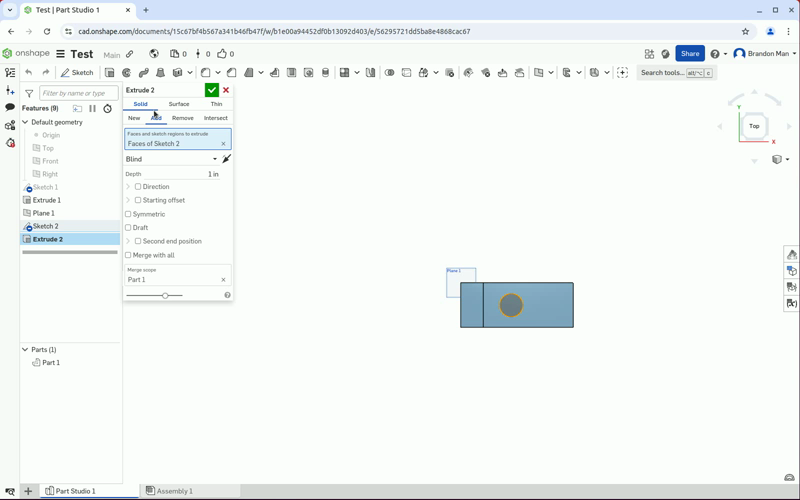
mouse_move(186, 120)
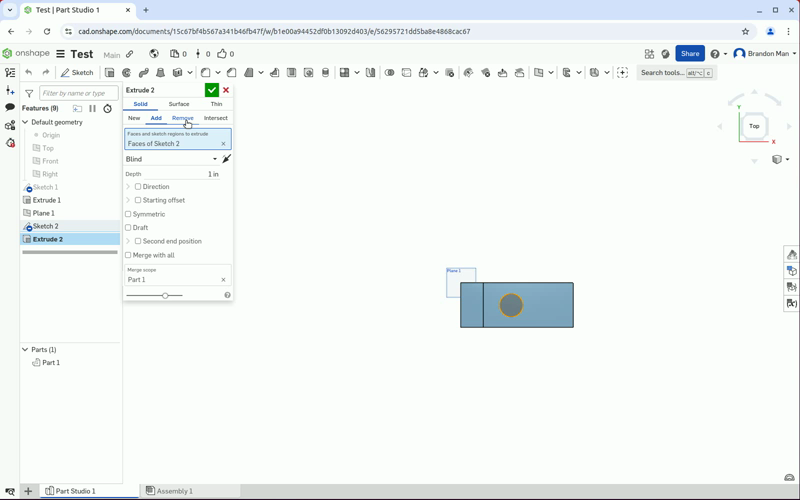
click(186, 120)
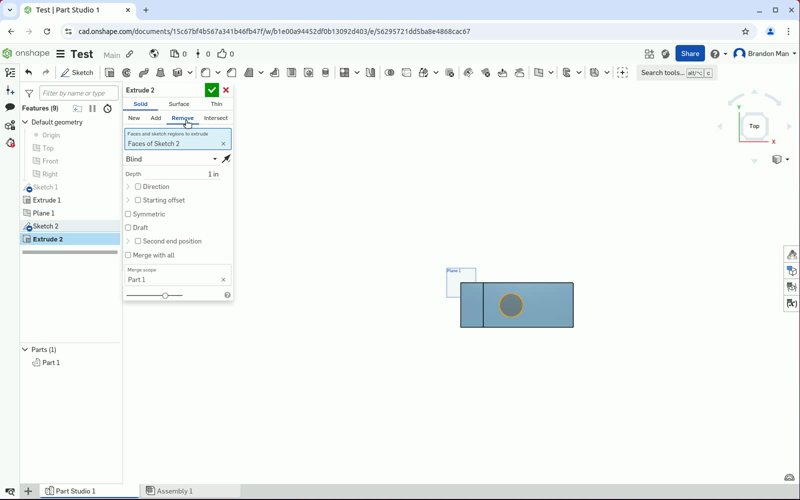
key(tab, 4)
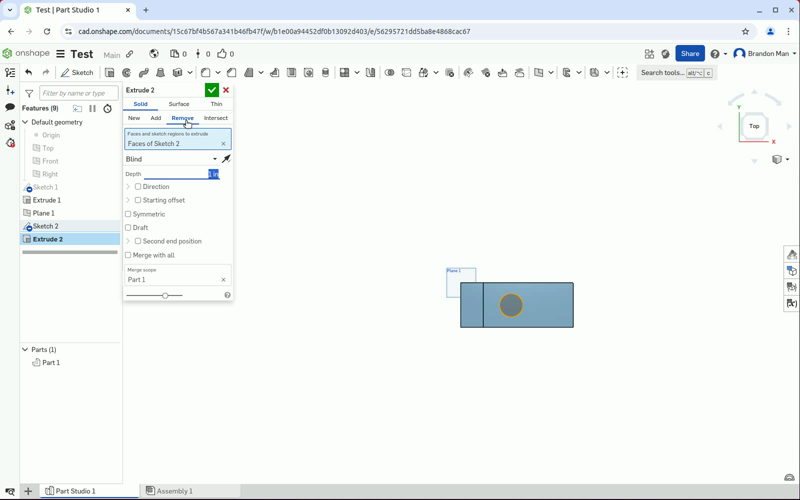
text(9.147)
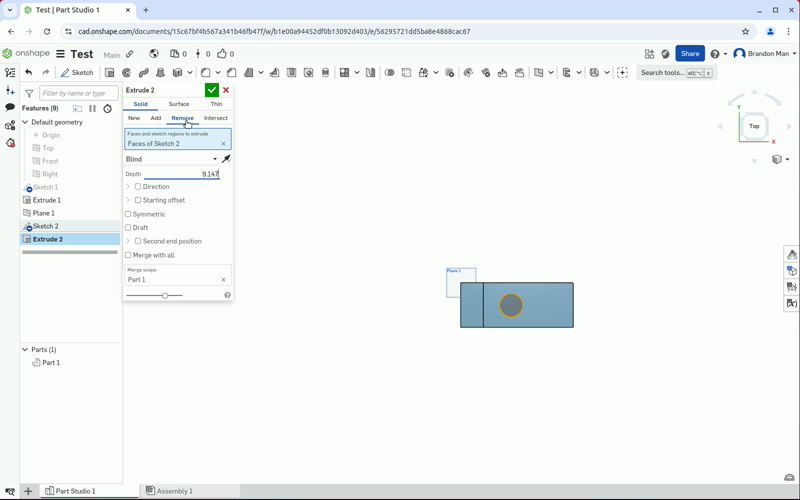
key(tab, 6)
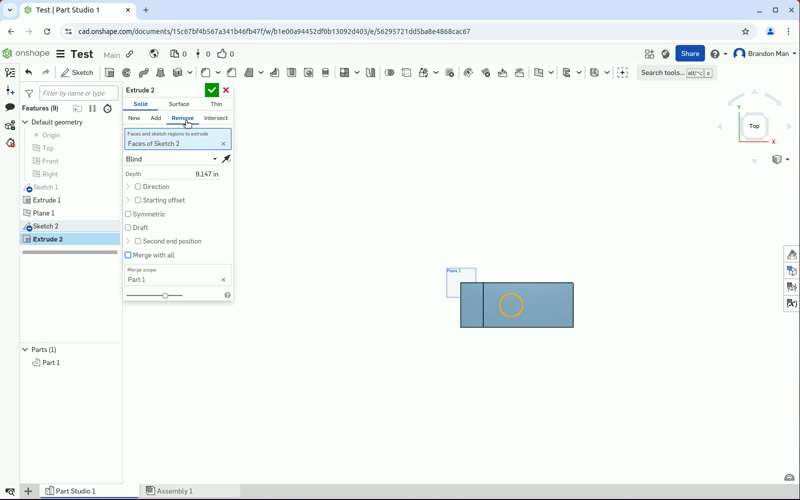
key(space)
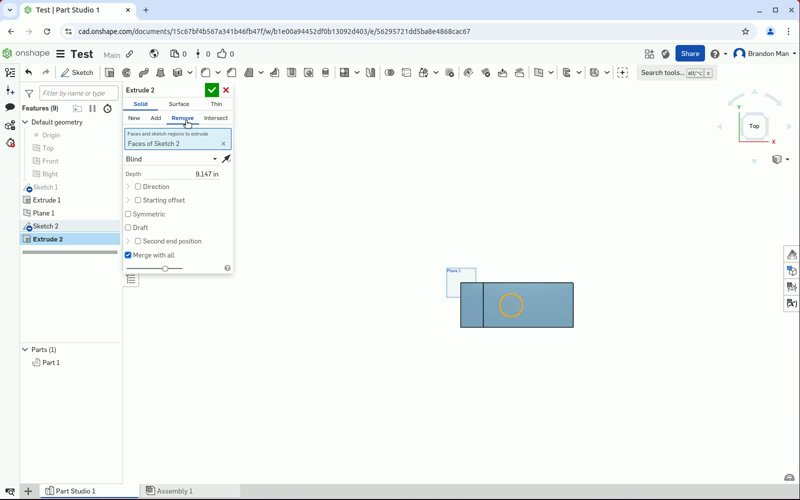
key(enter)
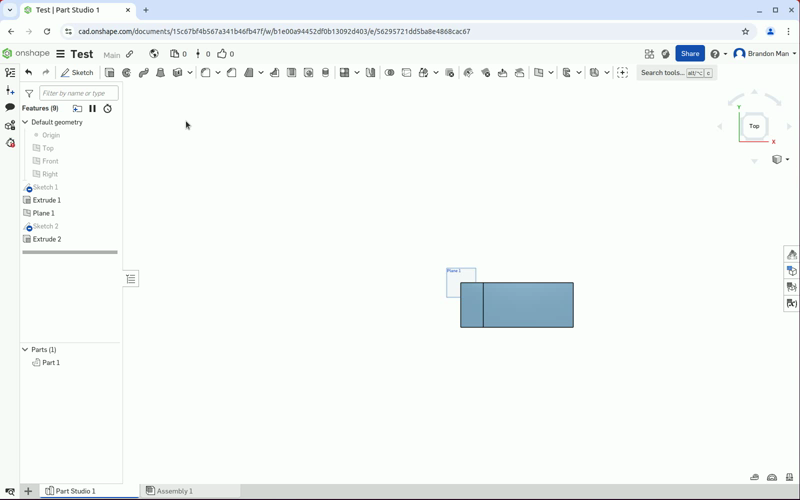
key(shift+h)
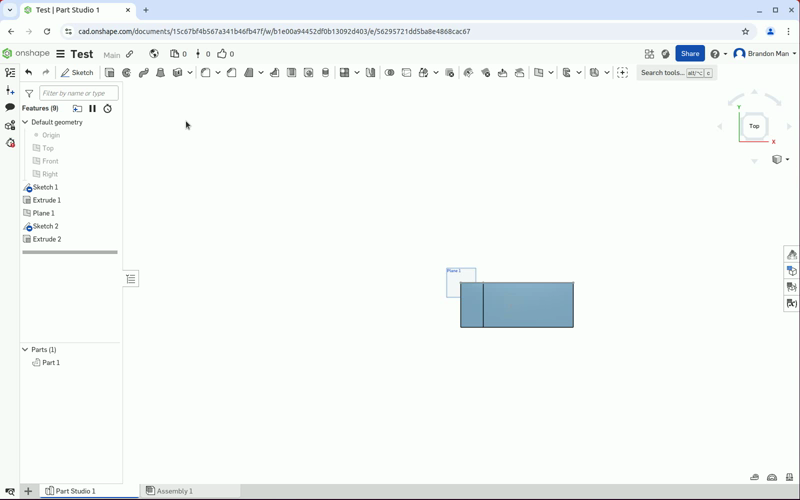
key(shift+h)
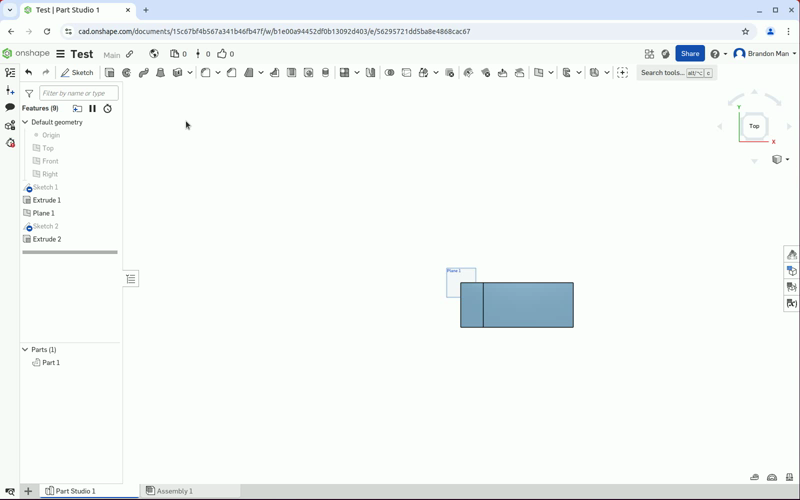
mouse_move(73, 189)
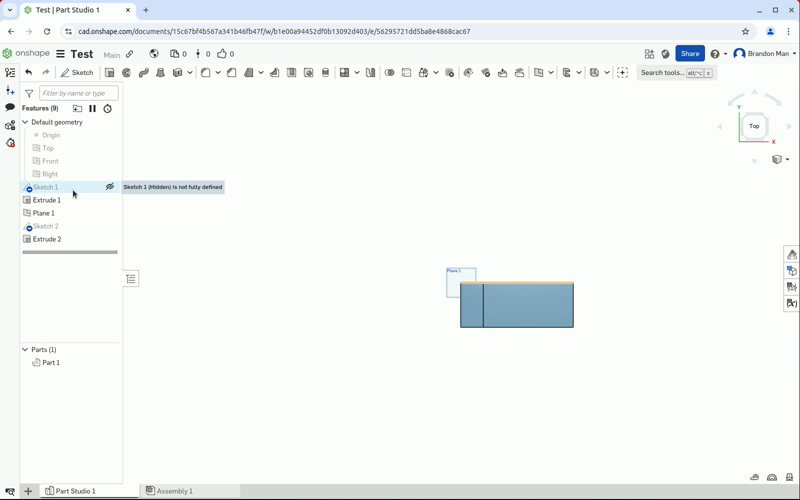
click(73, 189)
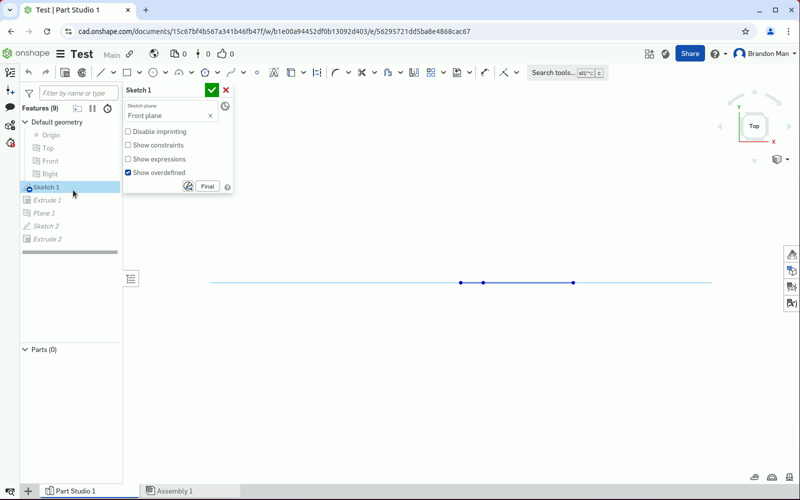
mouse_move(229, 92)
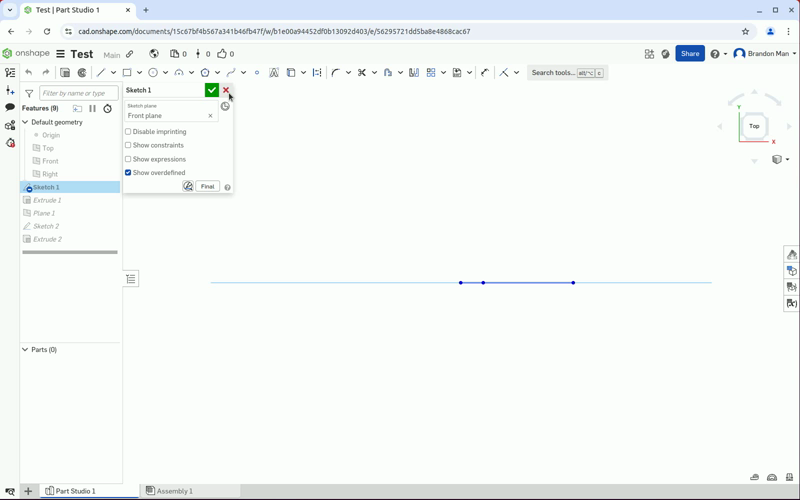
click(229, 92)
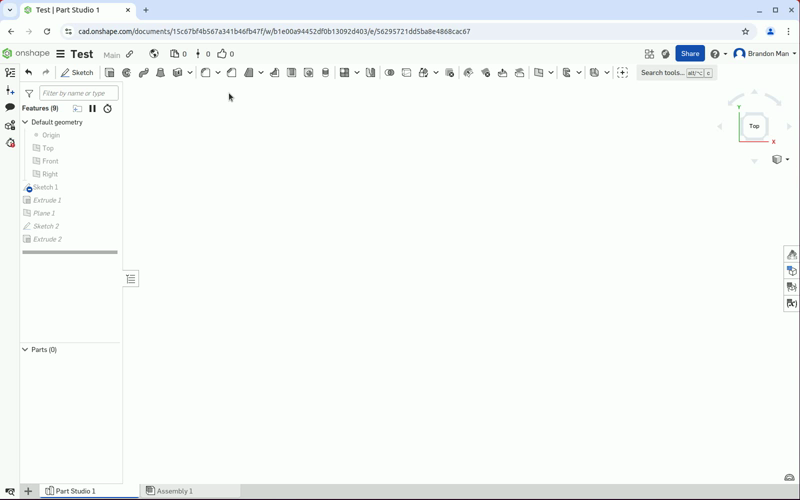
key(shift+s)
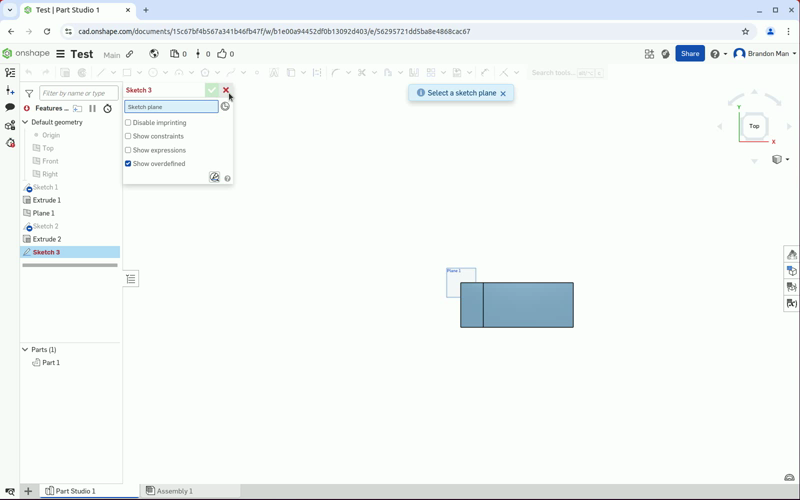
mouse_move(73, 215)
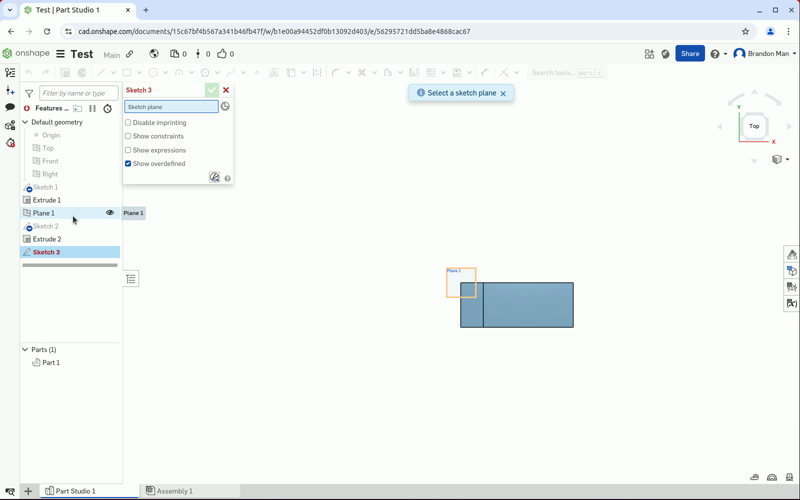
click(73, 215)
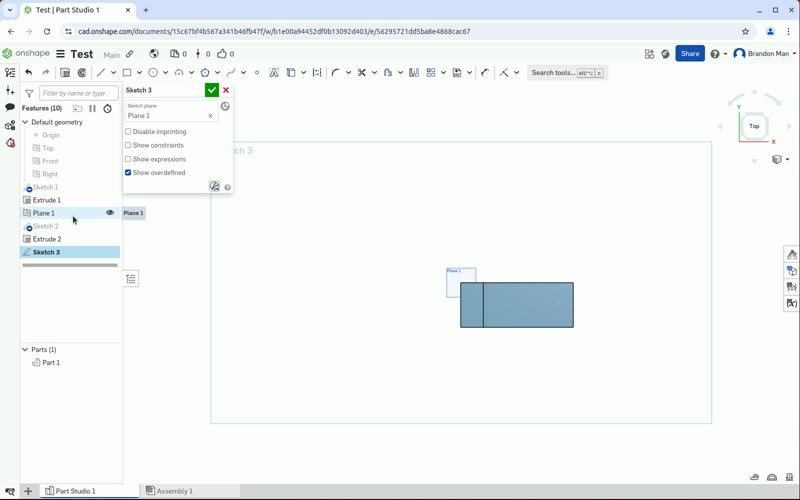
mouse_move(73, 352)
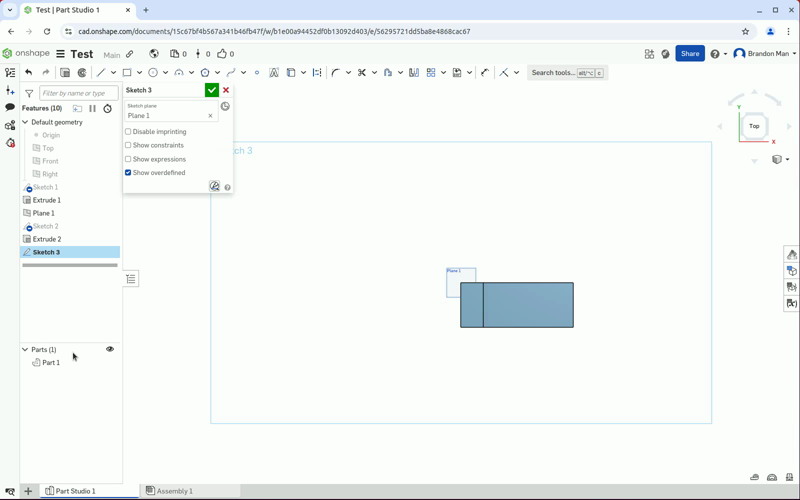
key(y)
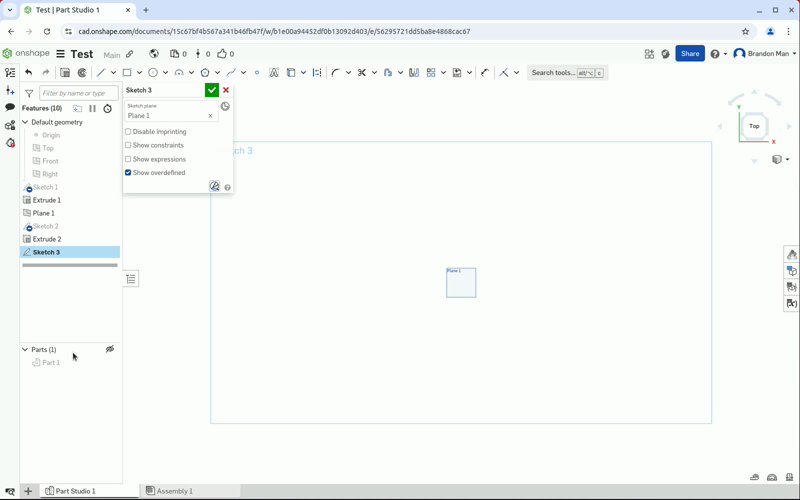
key(c)
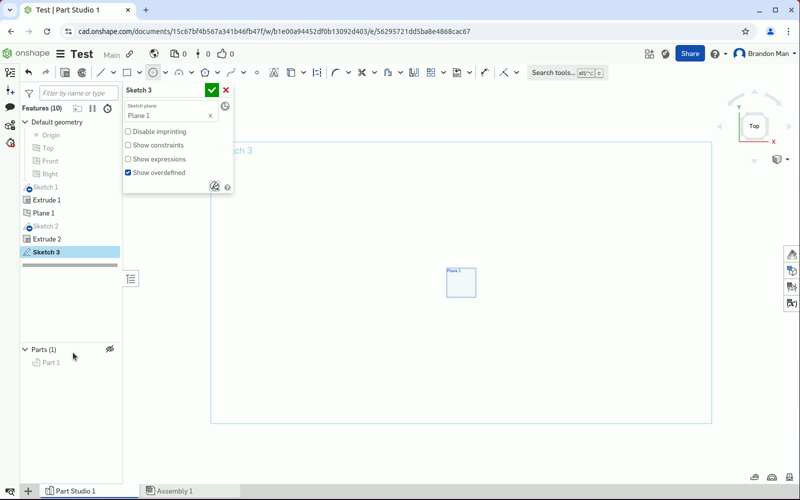
key_down(shift)
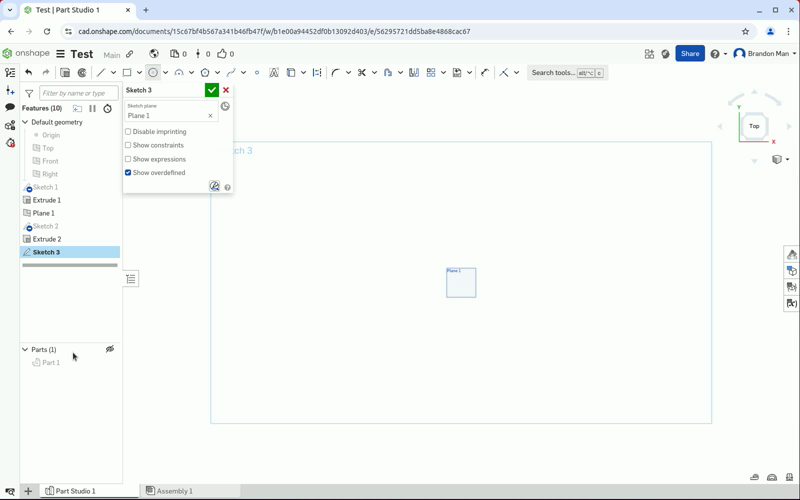
mouse_move(544, 305)
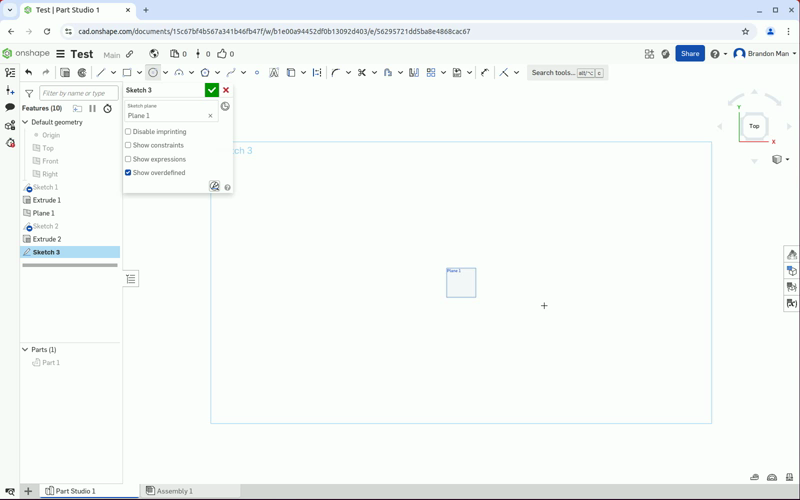
click(544, 305)
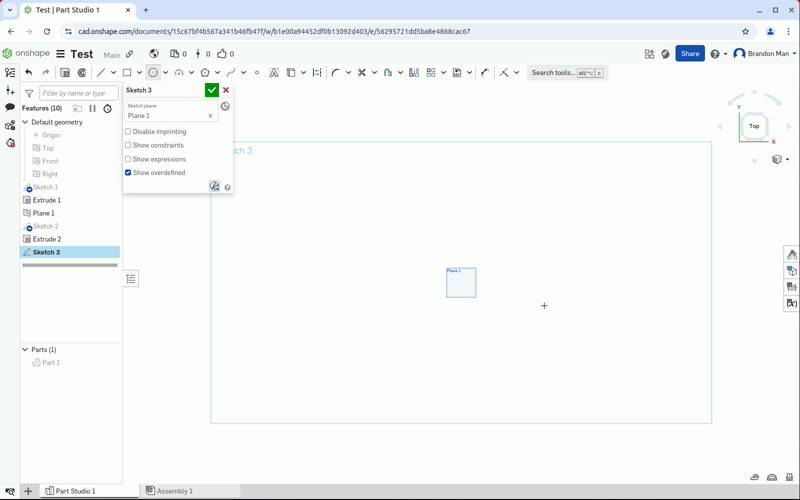
key_up(shift)
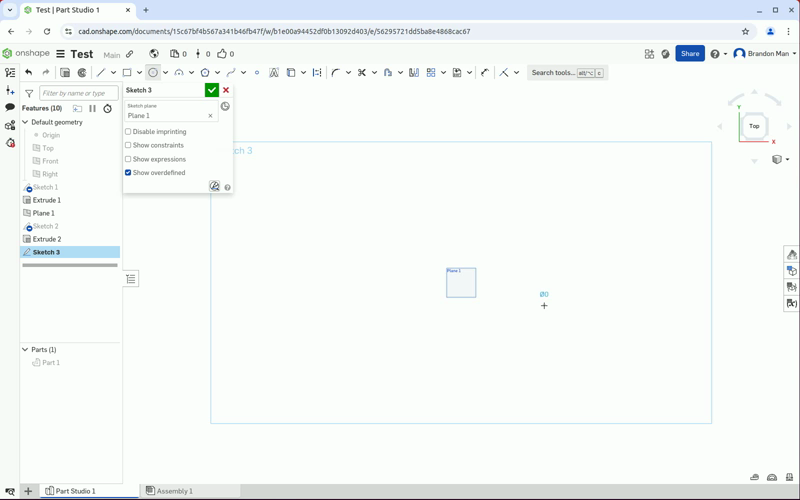
mouse_move(555, 305)
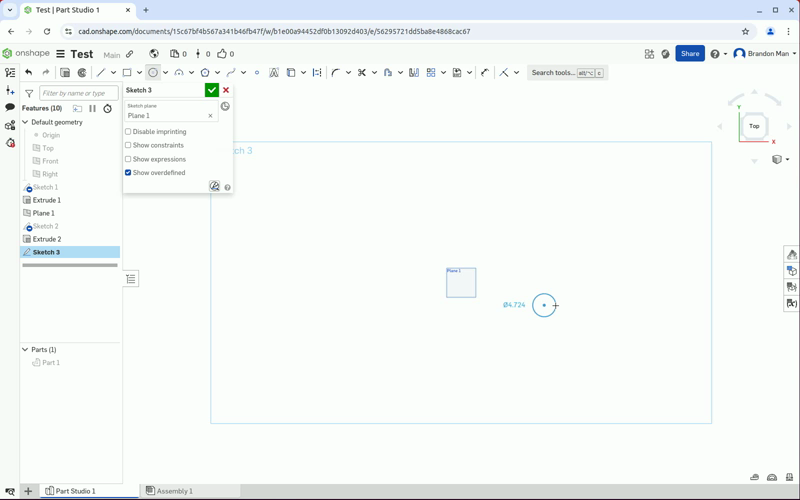
click(555, 305)
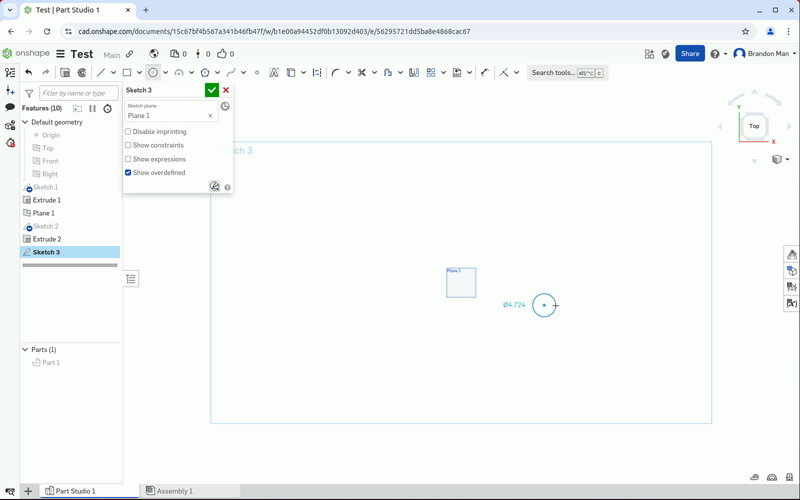
key(esc)
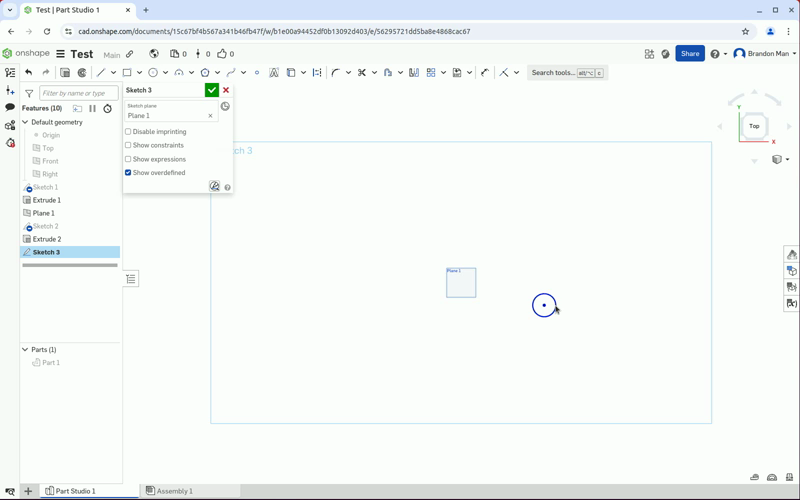
mouse_move(548, 312)
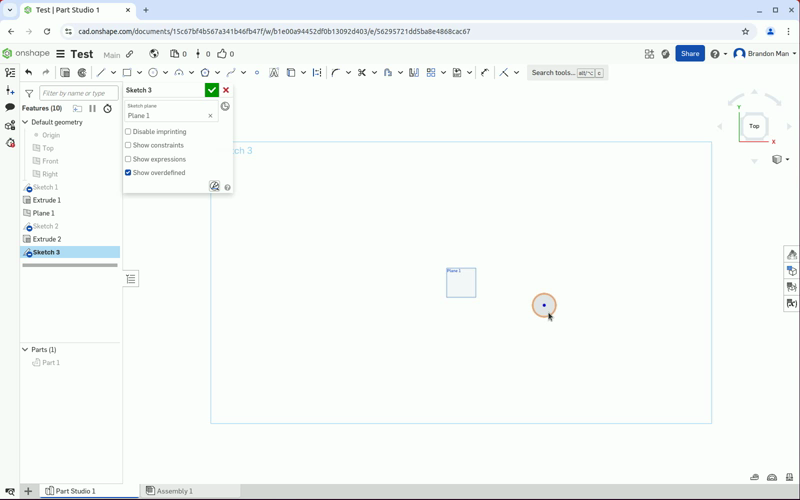
scroll(6)
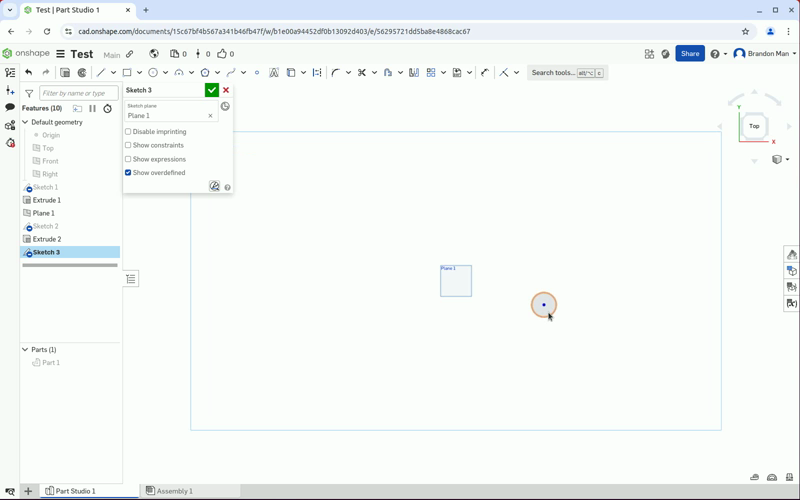
scroll(6)
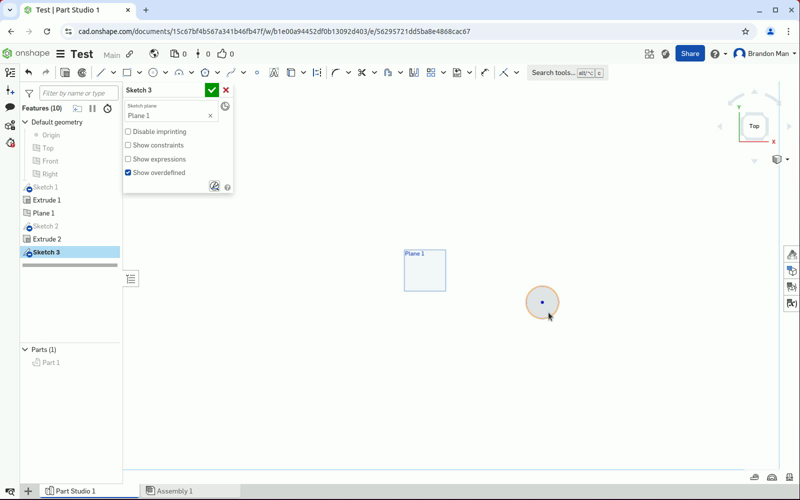
scroll(6)
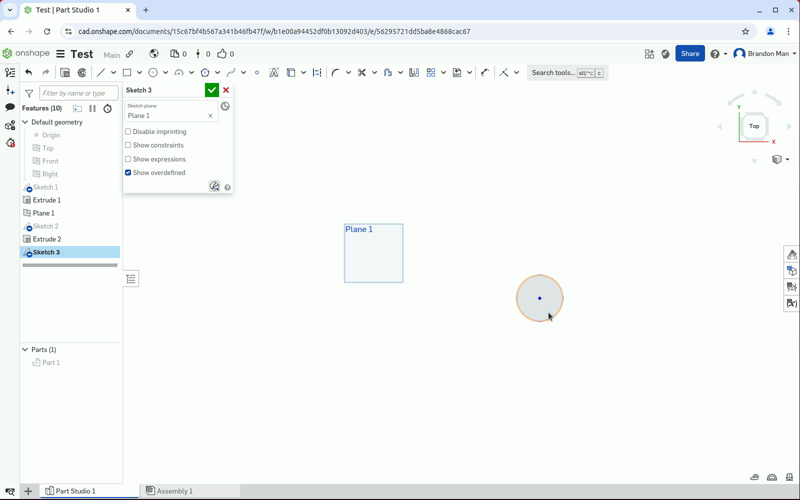
scroll(6)
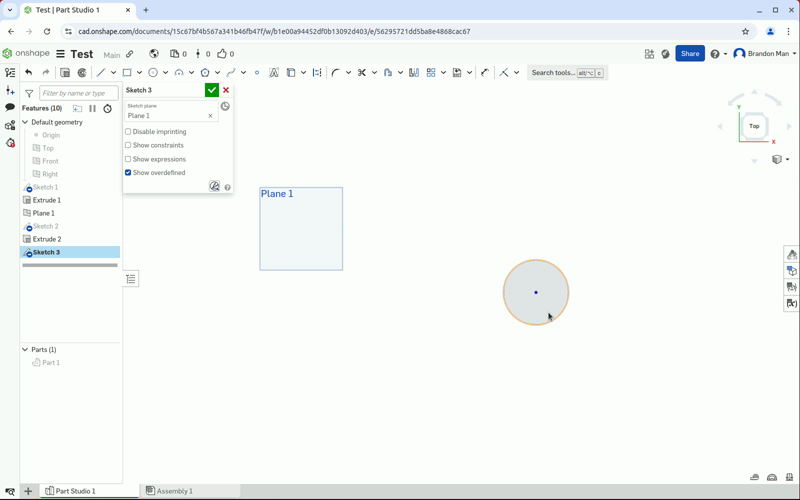
scroll(6)
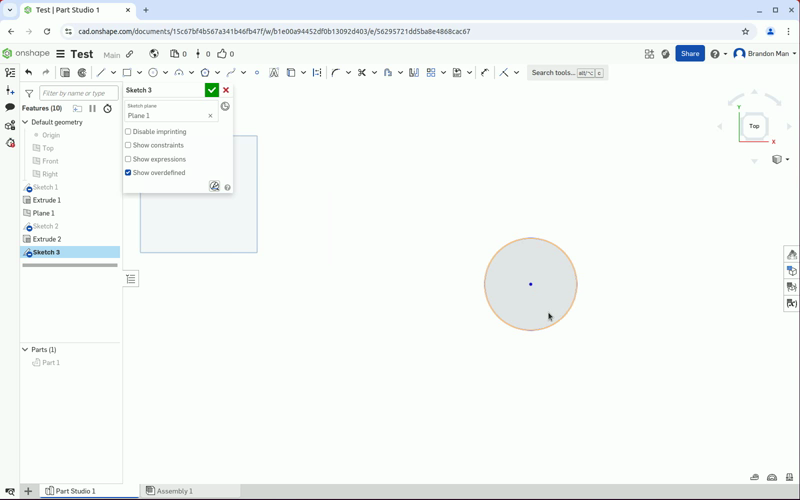
scroll(6)
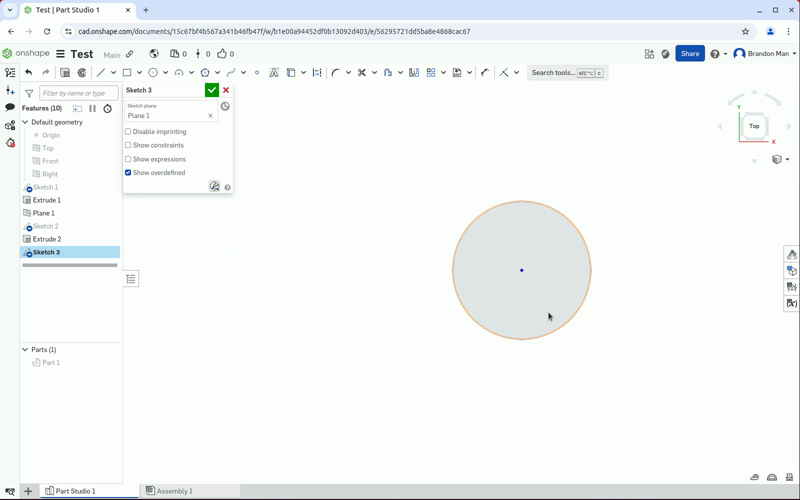
scroll(6)
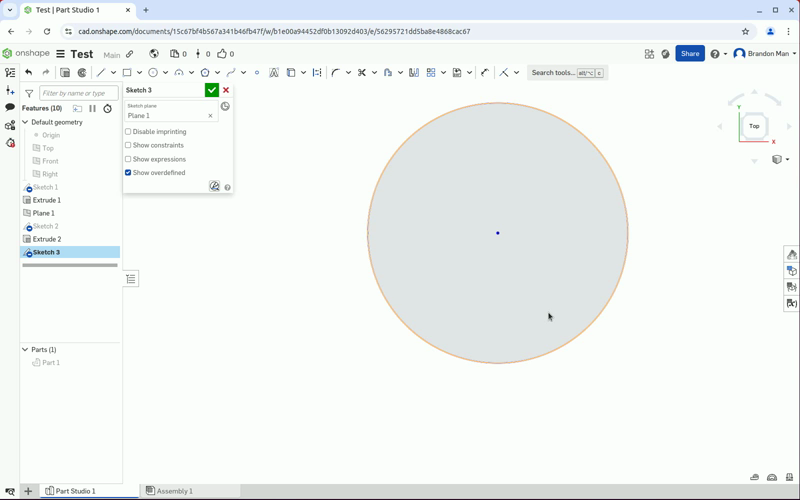
click(548, 312)
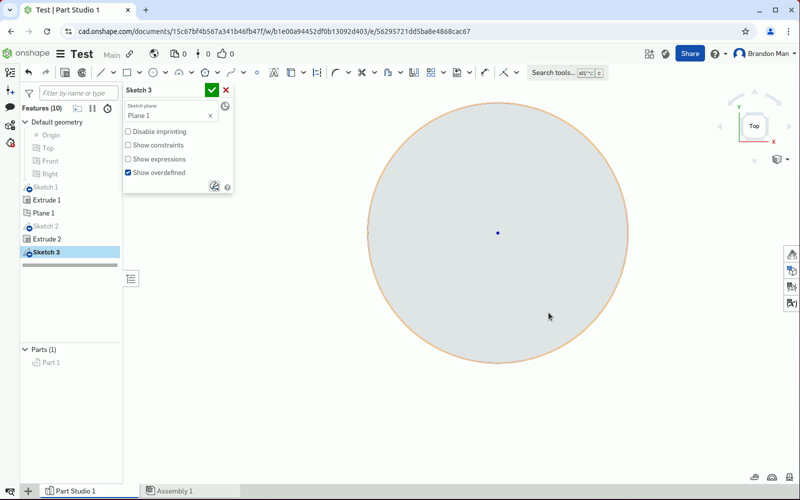
scroll(-6)
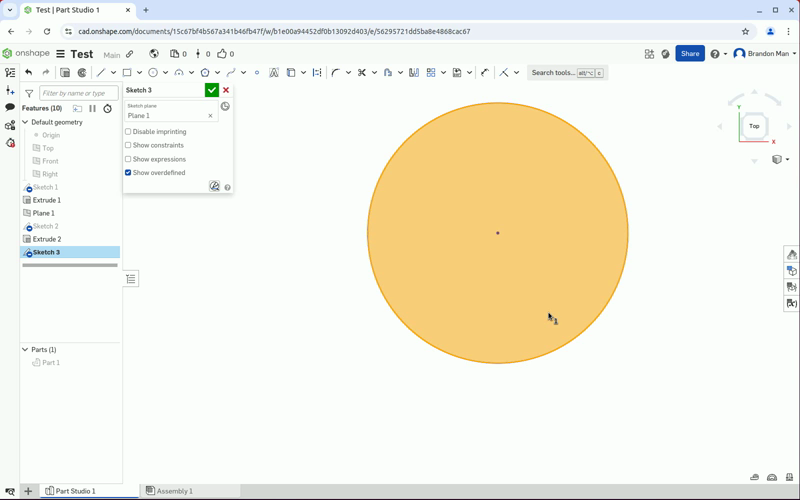
scroll(-6)
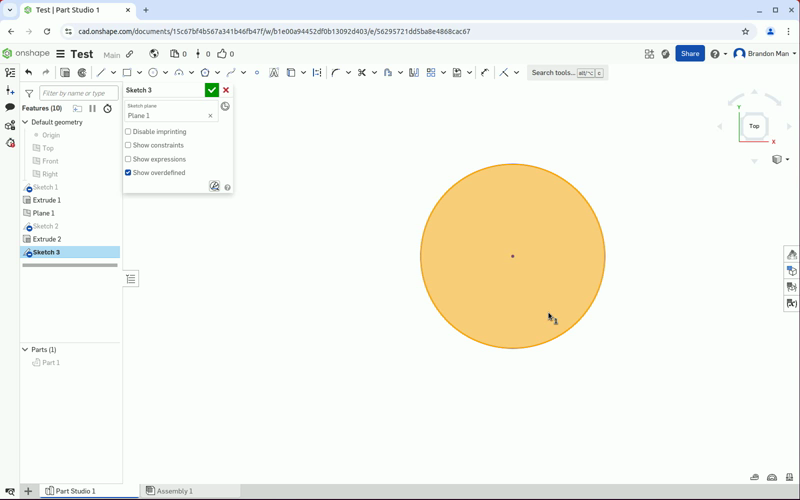
scroll(-6)
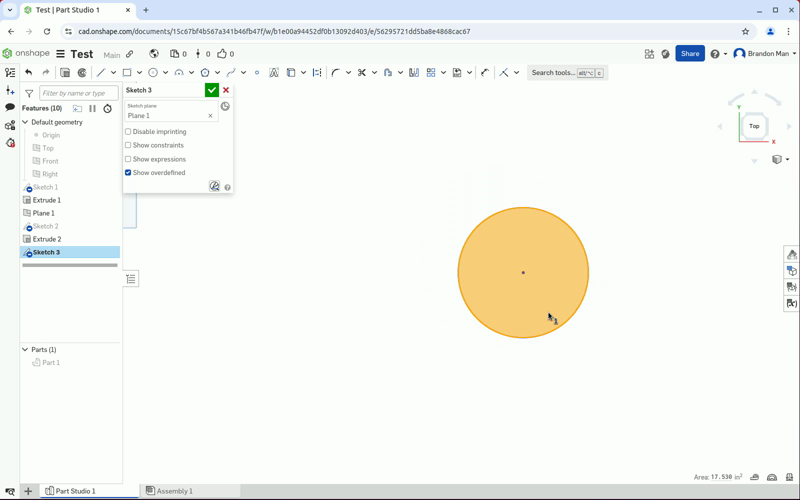
scroll(-6)
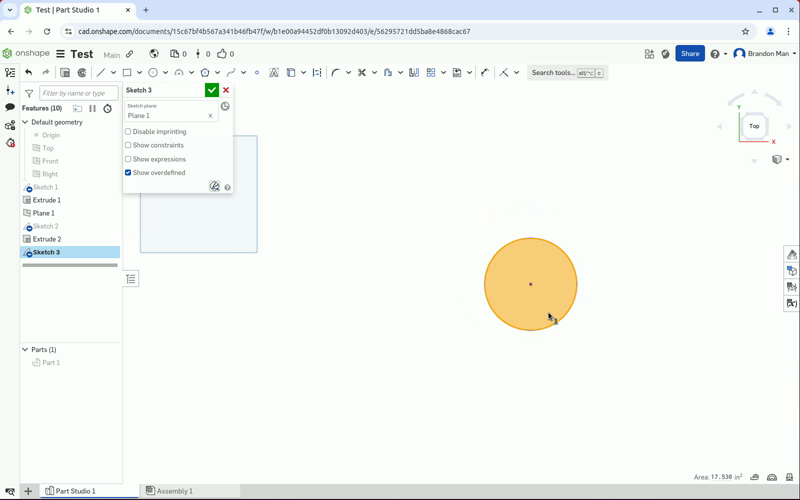
scroll(-6)
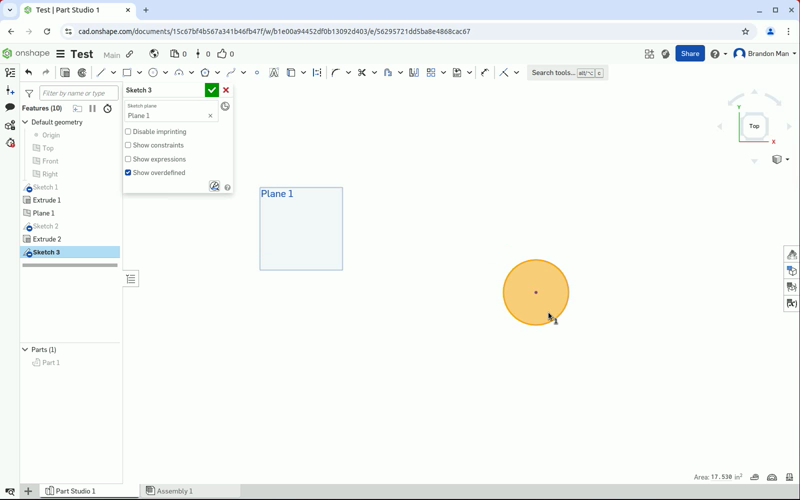
scroll(-6)
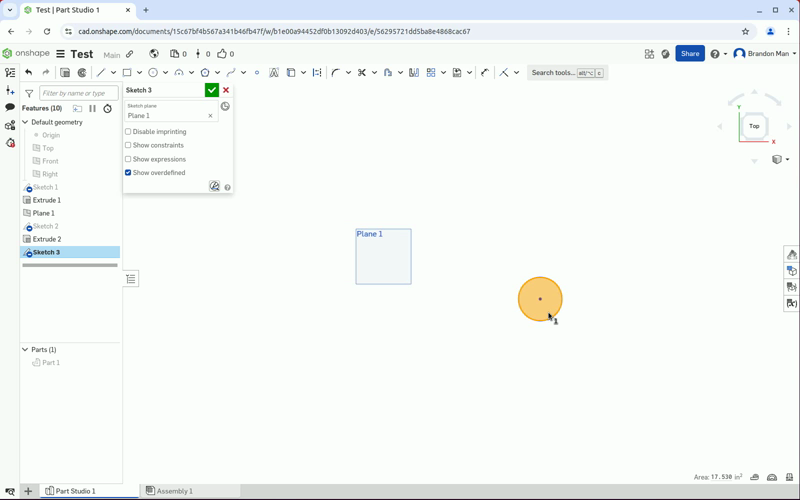
scroll(-6)
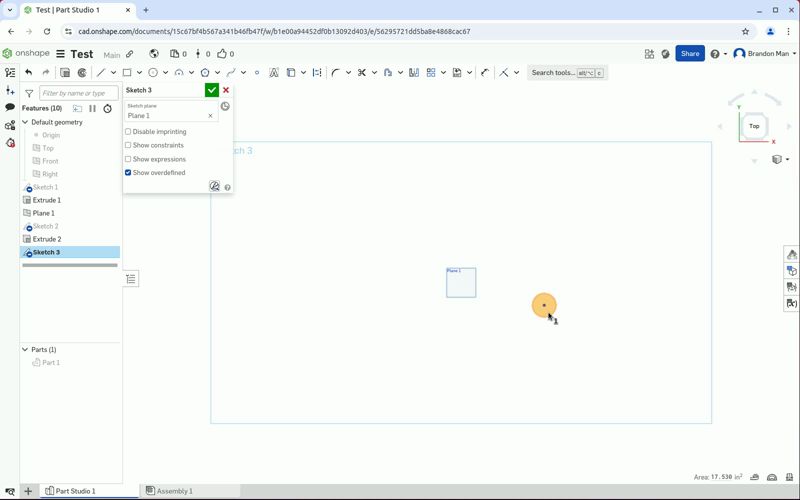
mouse_move(73, 352)
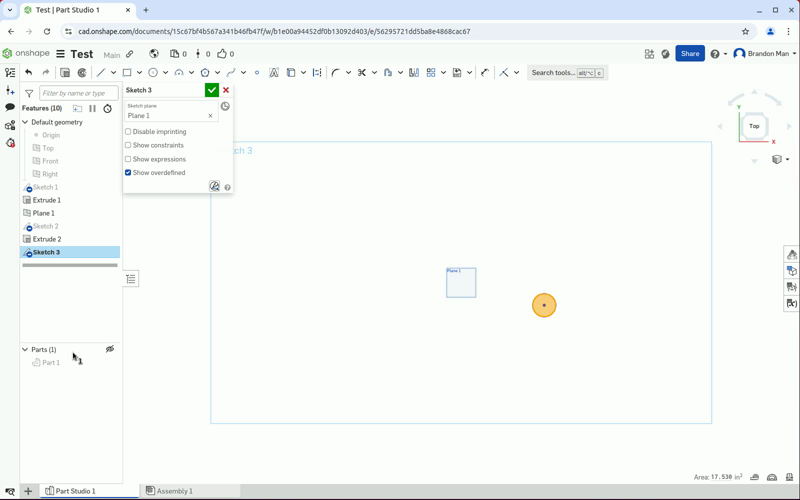
key(shift+y)
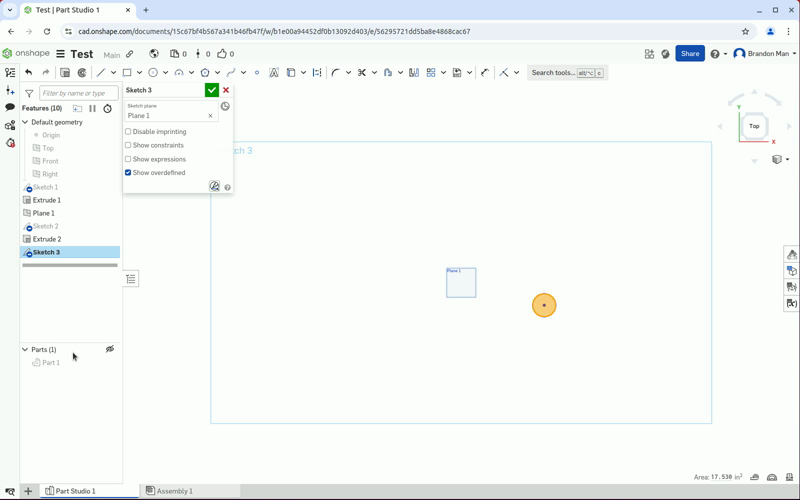
key(shift+e)
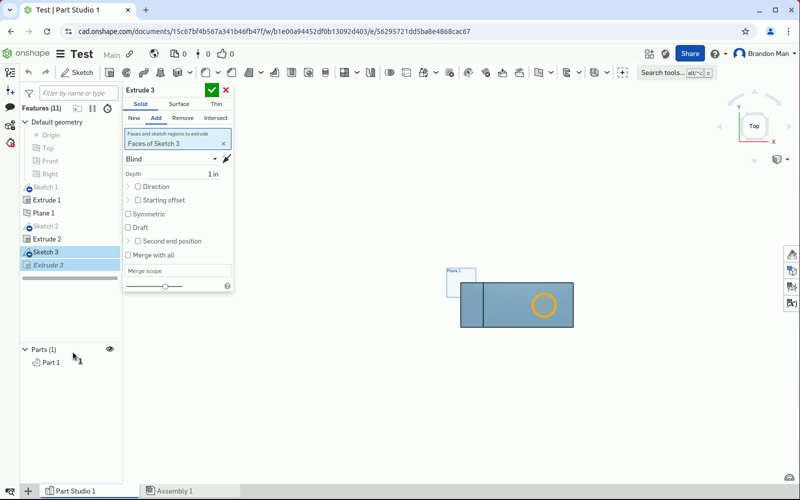
mouse_move(143, 106)
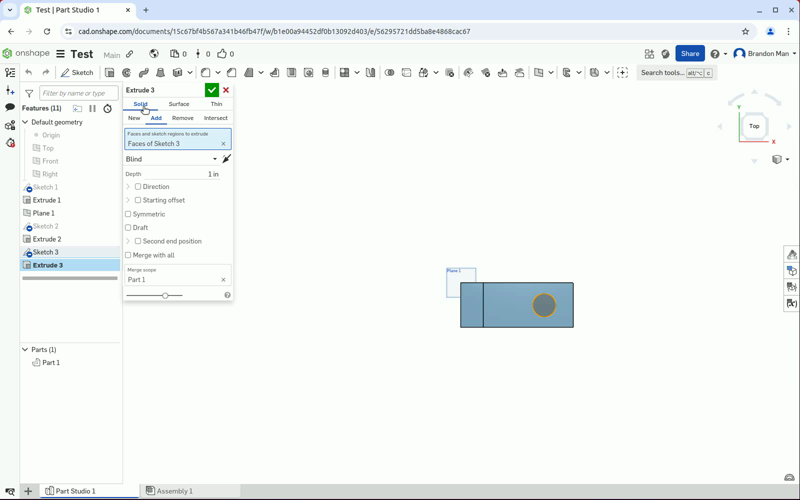
click(143, 106)
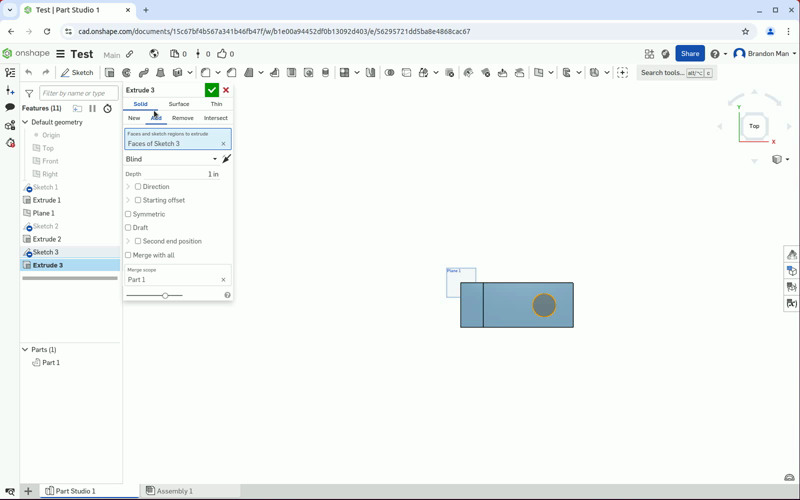
mouse_move(186, 120)
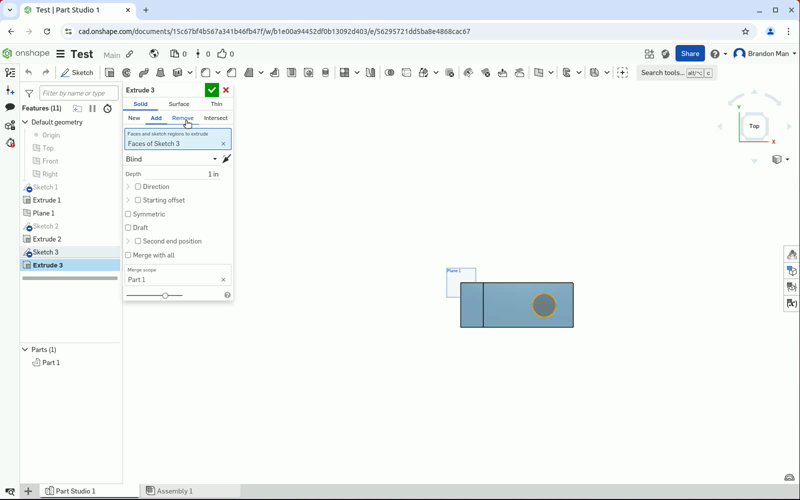
click(186, 120)
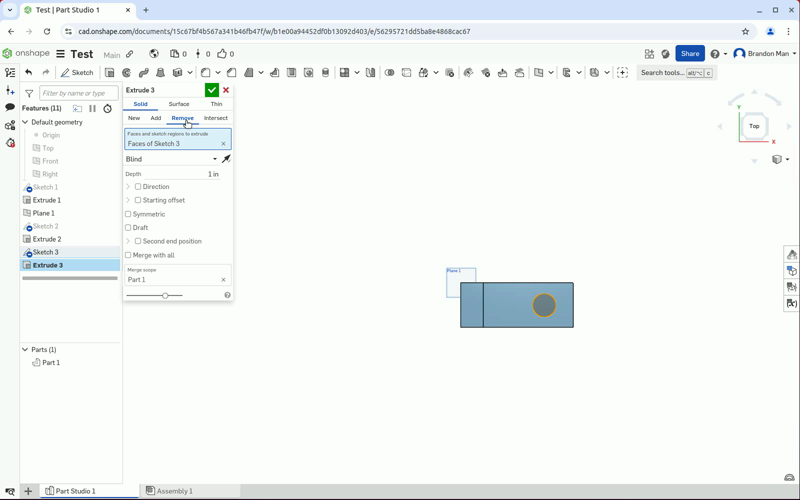
key(tab, 4)
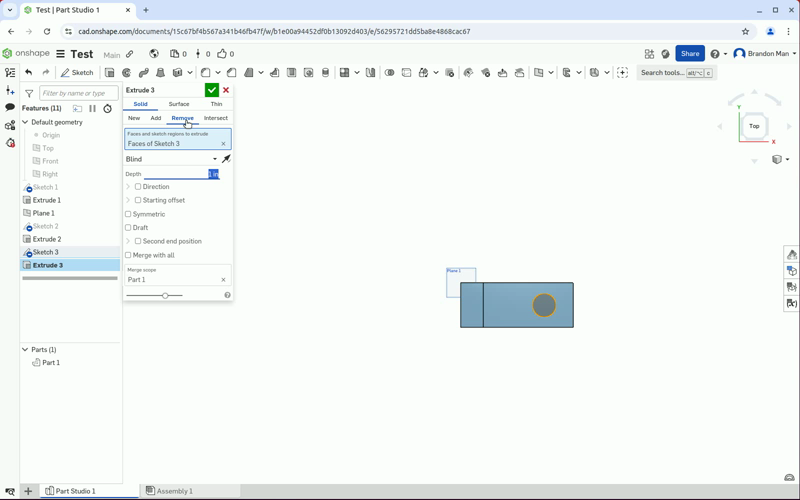
text(9.147)
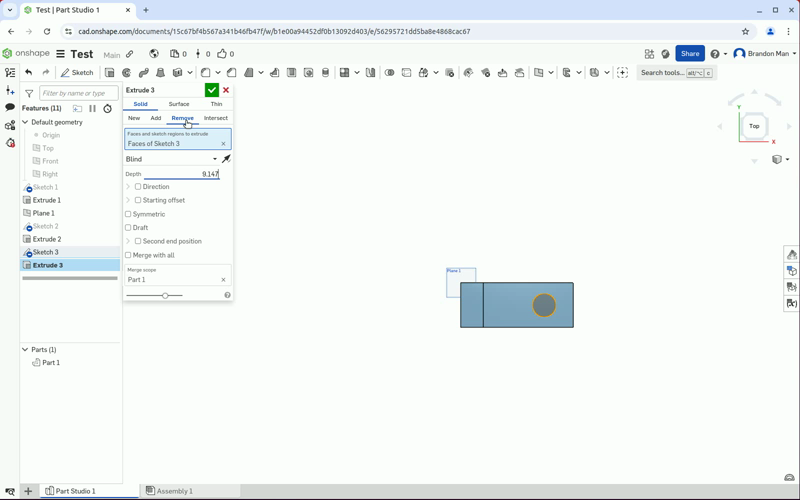
key(tab, 6)
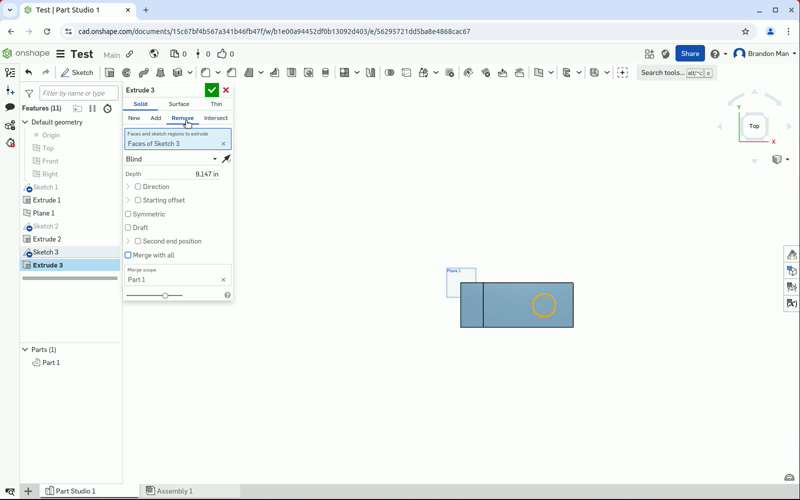
key(space)
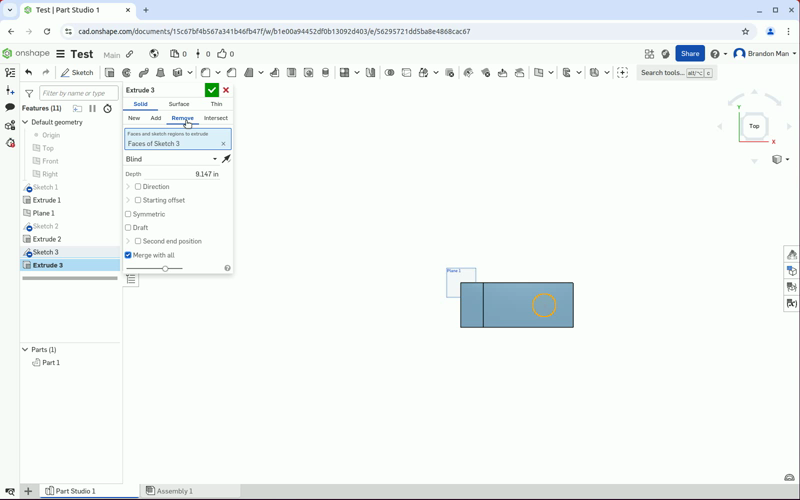
key(enter)
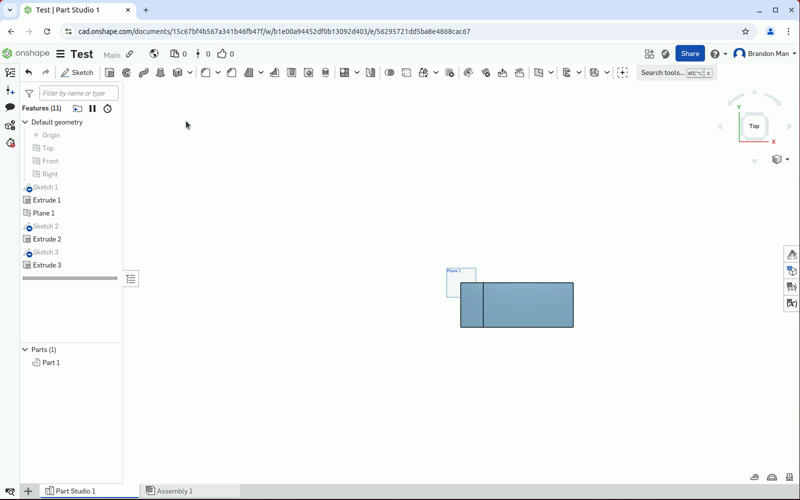
key(shift+h)
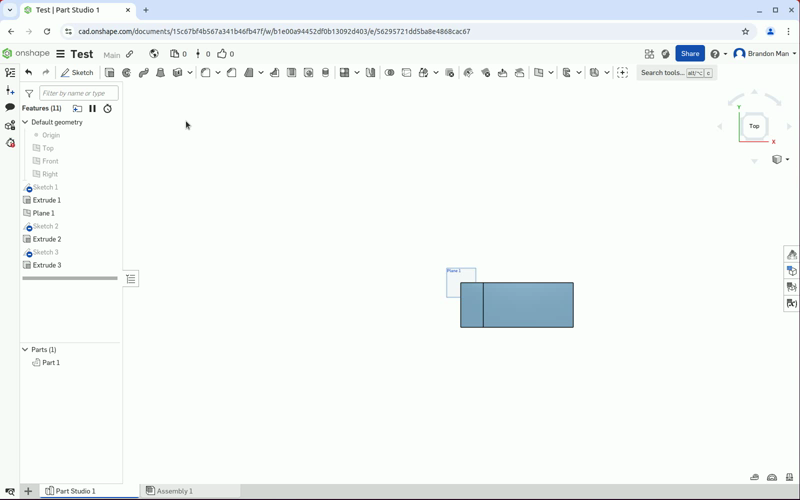
key(shift+h)
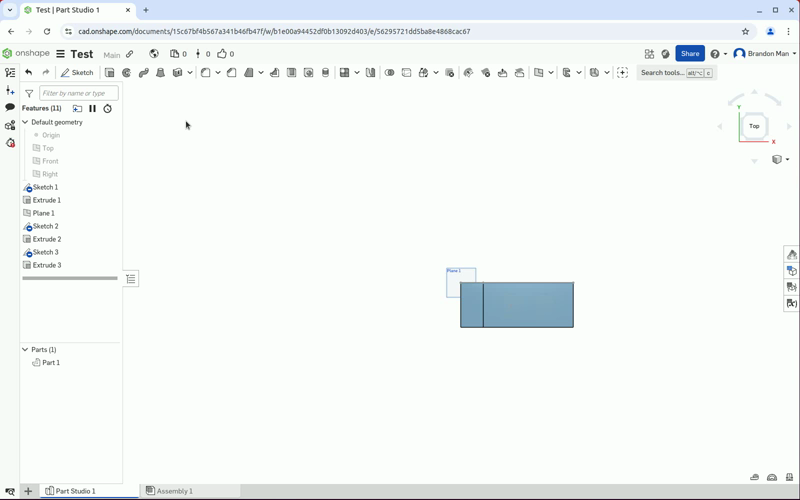
key(shift+7)
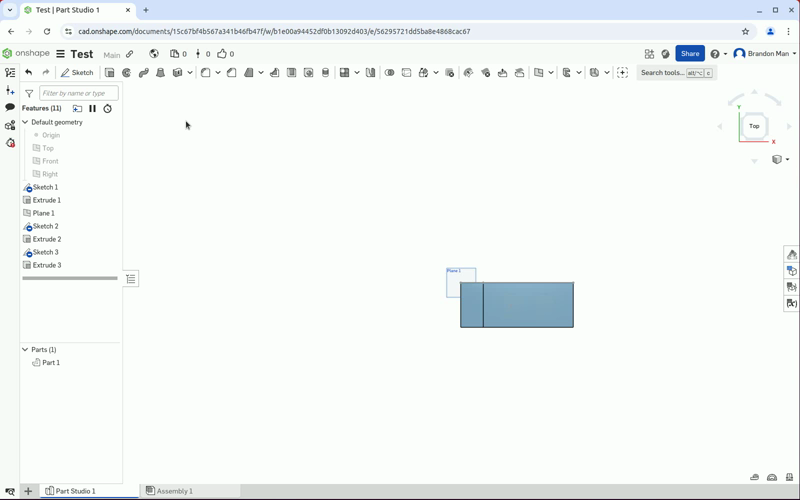
key(up, 3)
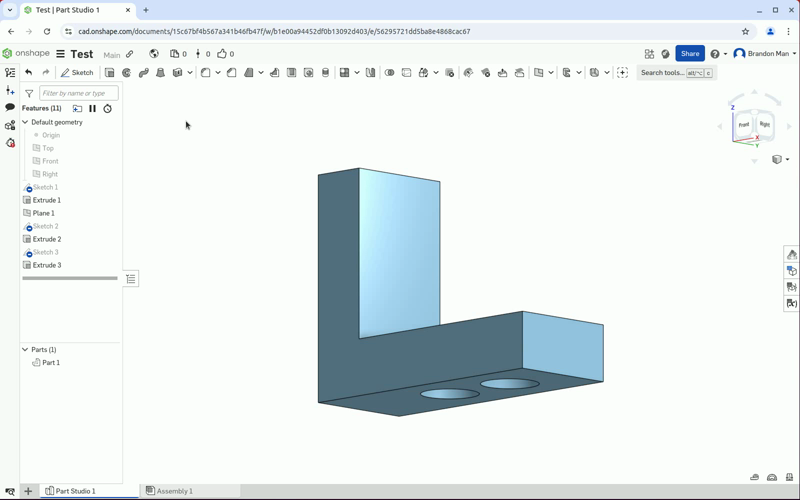
key(left, 3)
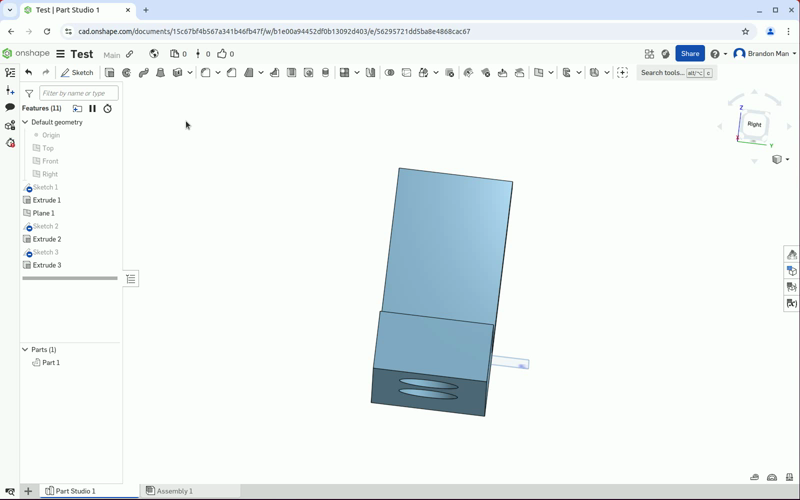
key(right, 3)
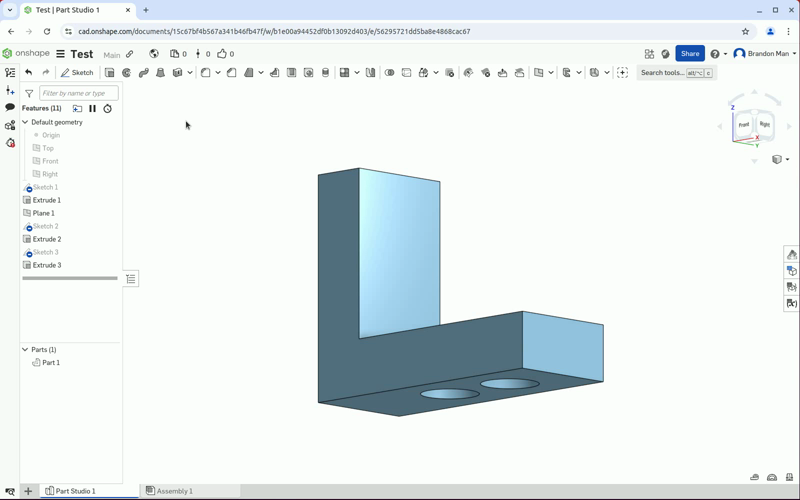
key(down, 3)
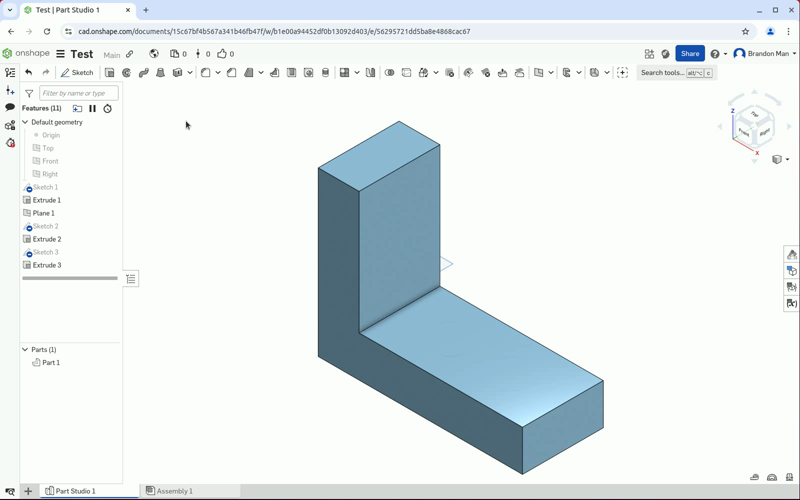
mouse_move(73, 189)
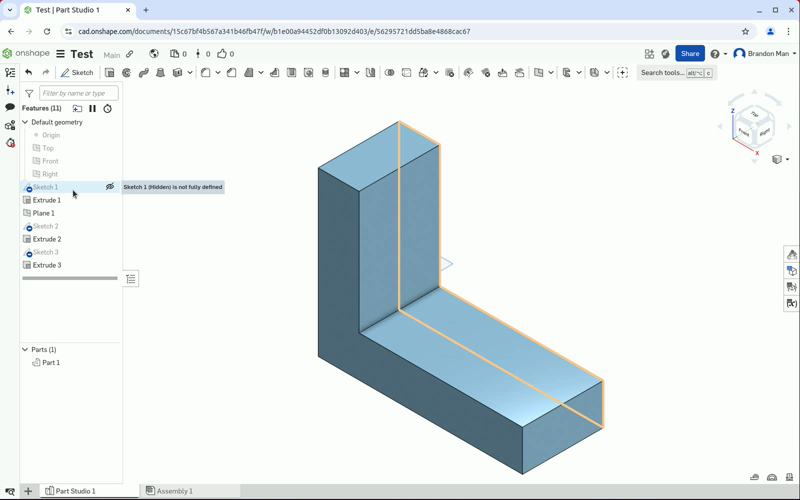
click(73, 189)